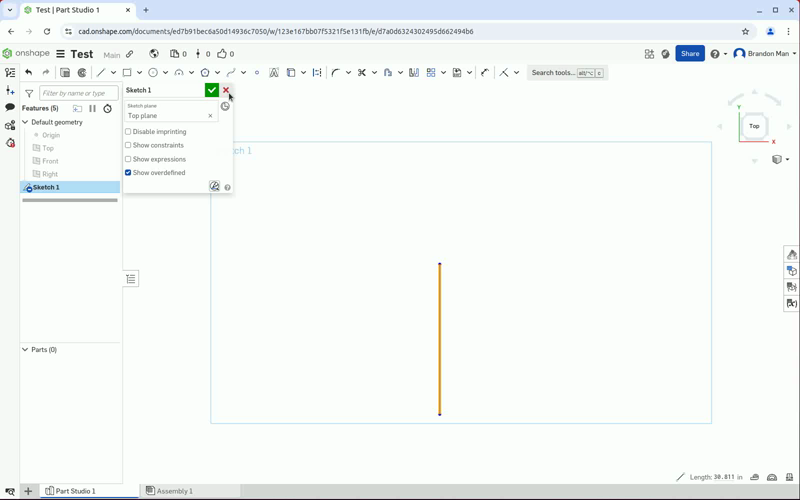
key(shift+h)
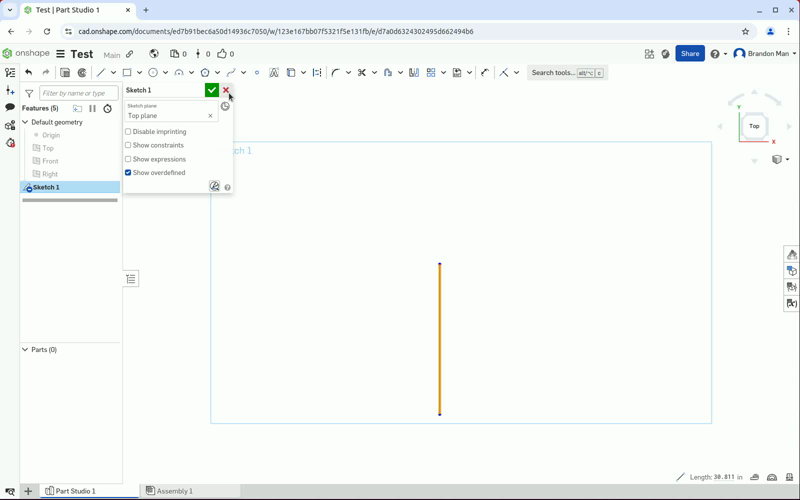
key(shift+s)
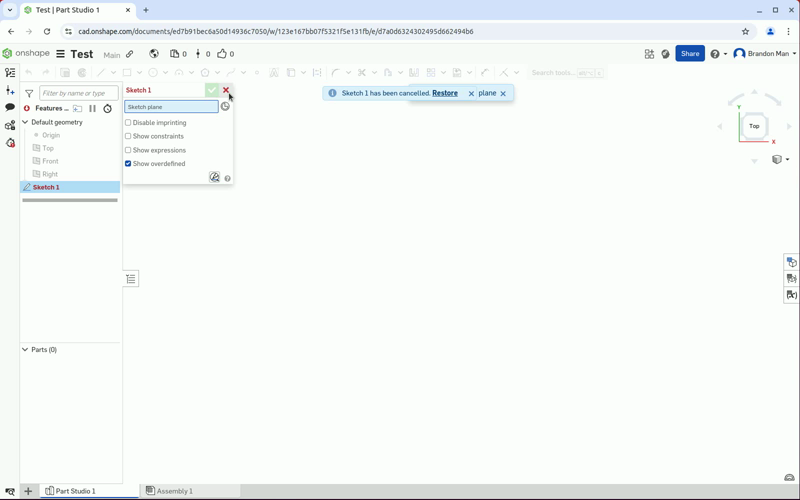
mouse_move(73, 150)
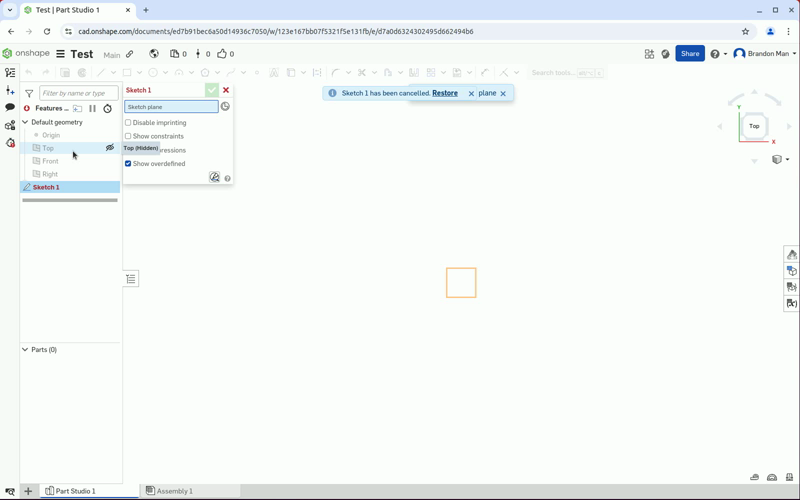
click(73, 150)
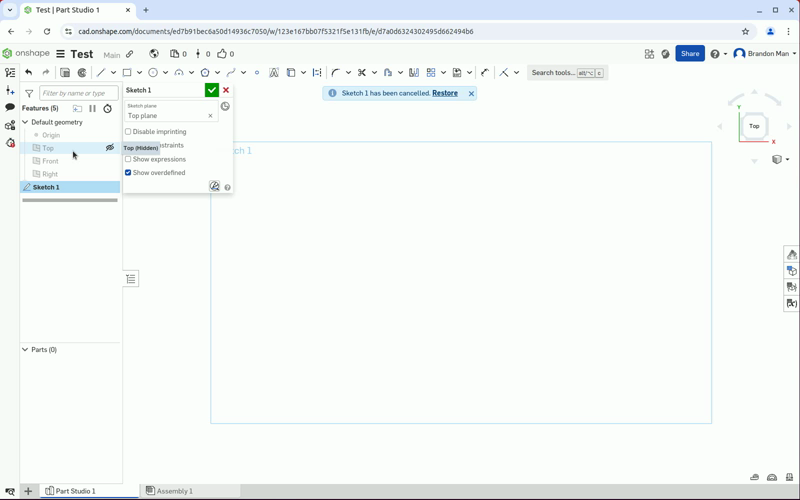
mouse_move(73, 352)
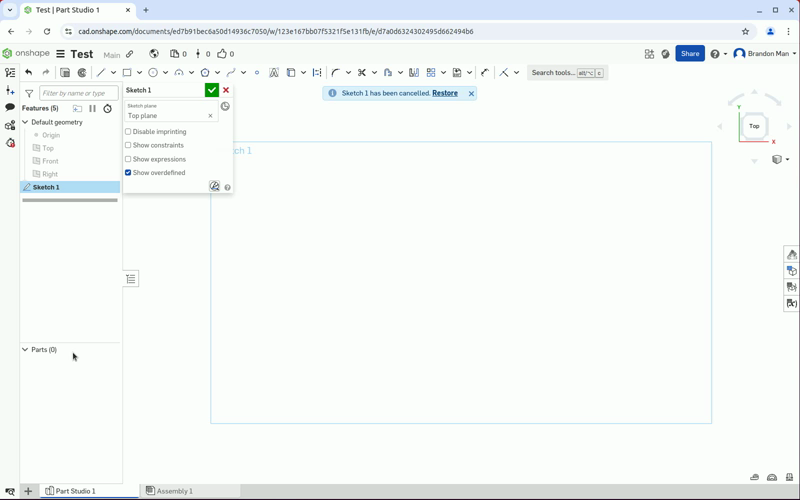
key(y)
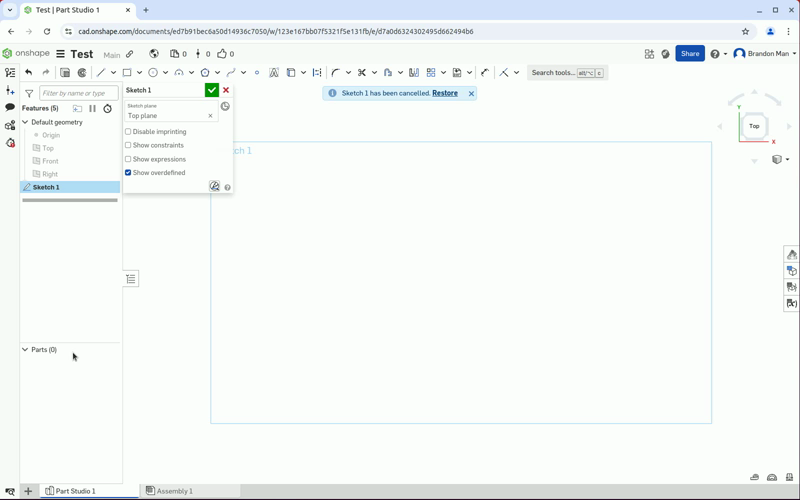
key(l)
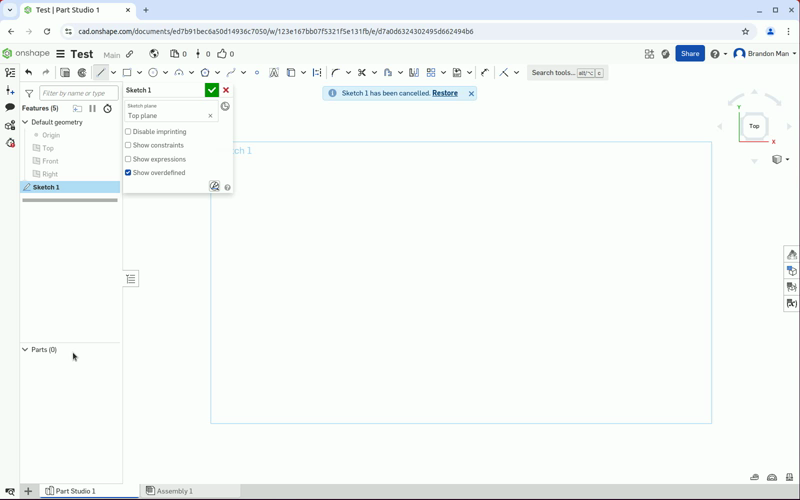
key_down(shift)
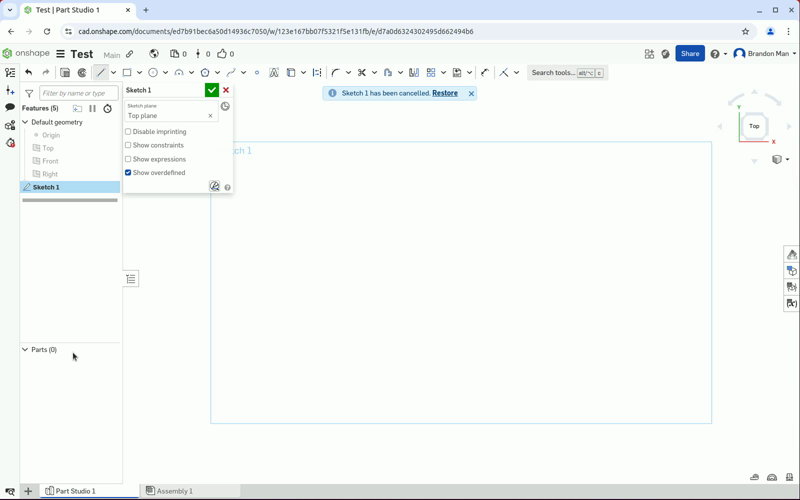
mouse_move(348, 292)
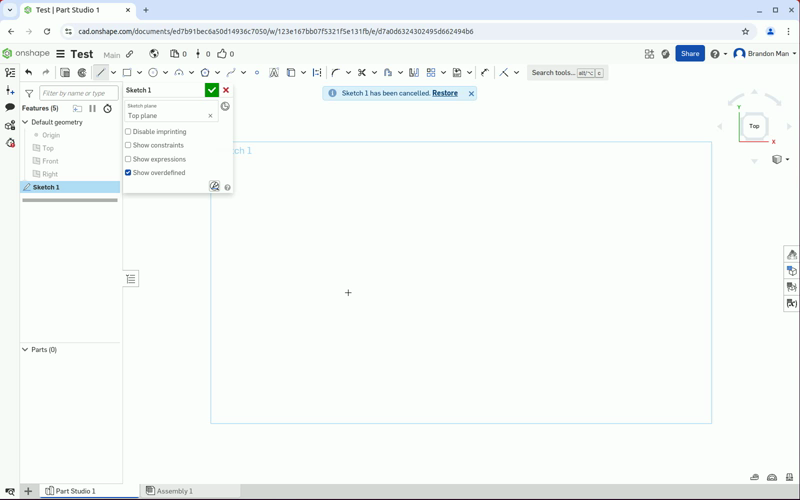
click(348, 292)
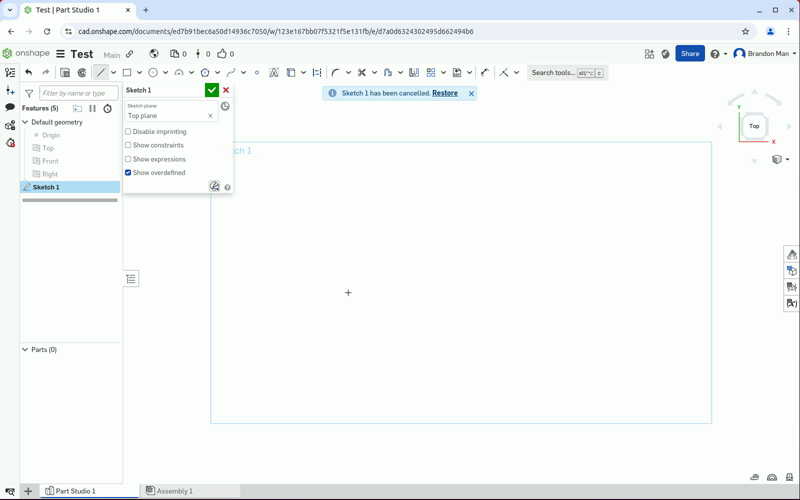
key_up(shift)
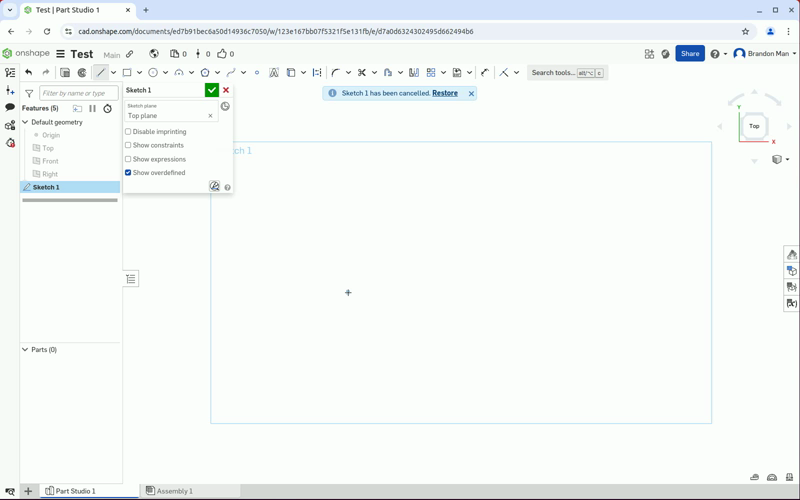
key_down(shift)
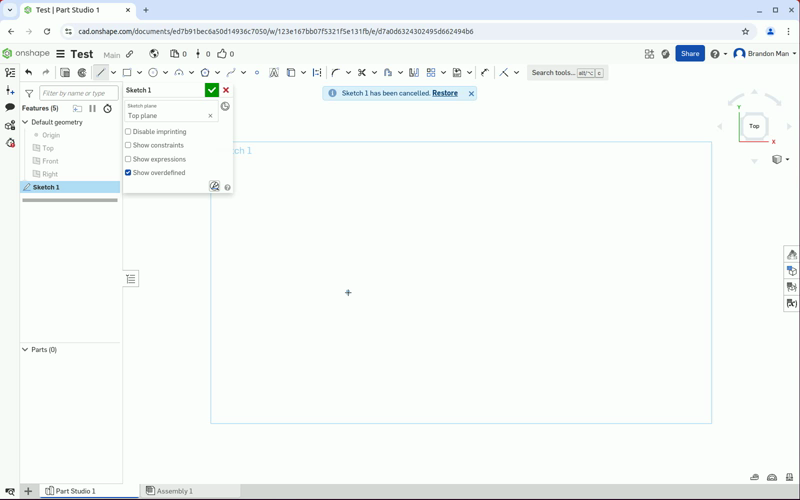
mouse_move(572, 292)
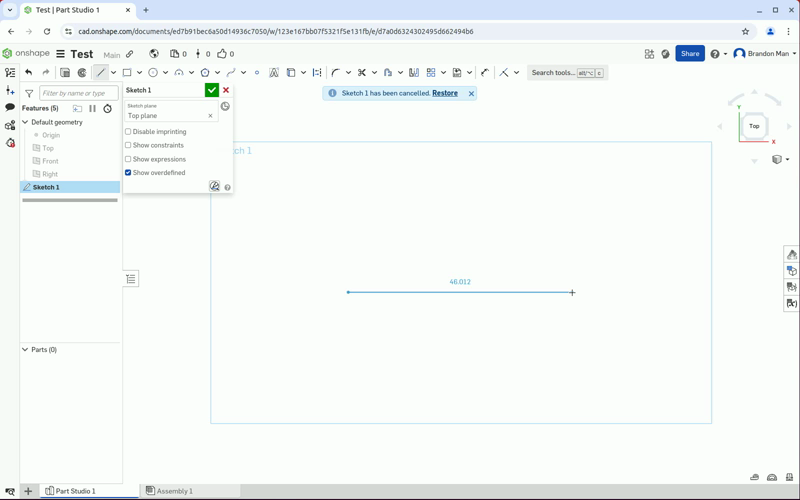
click(572, 292)
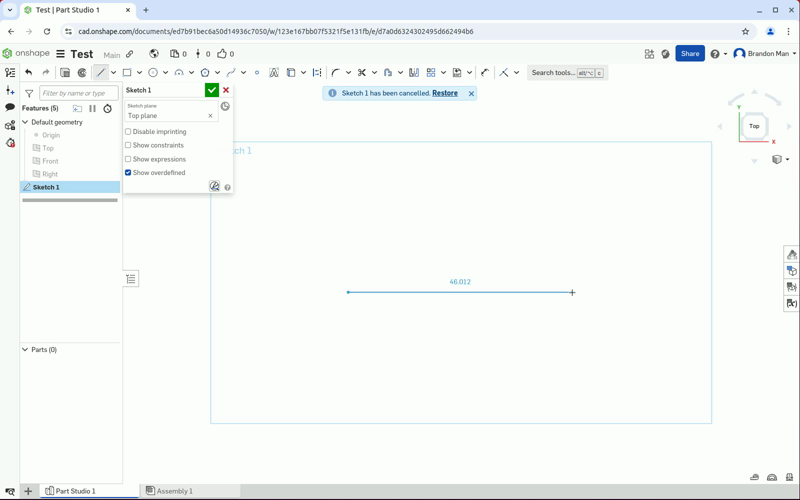
key_up(shift)
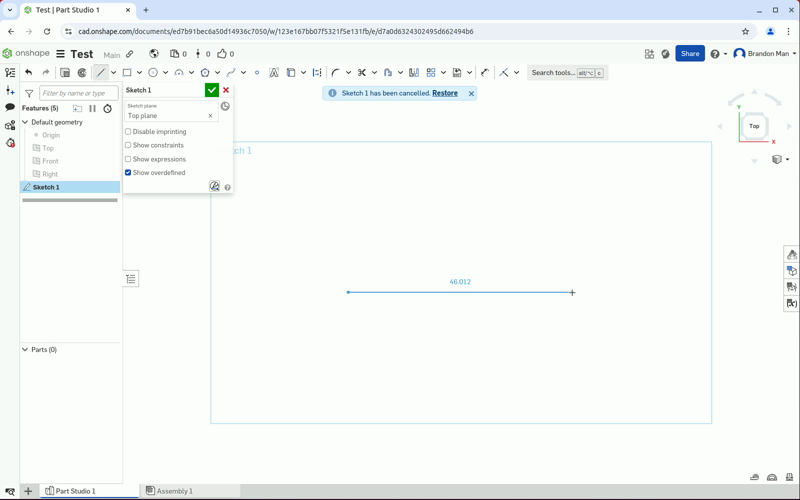
key_down(shift)
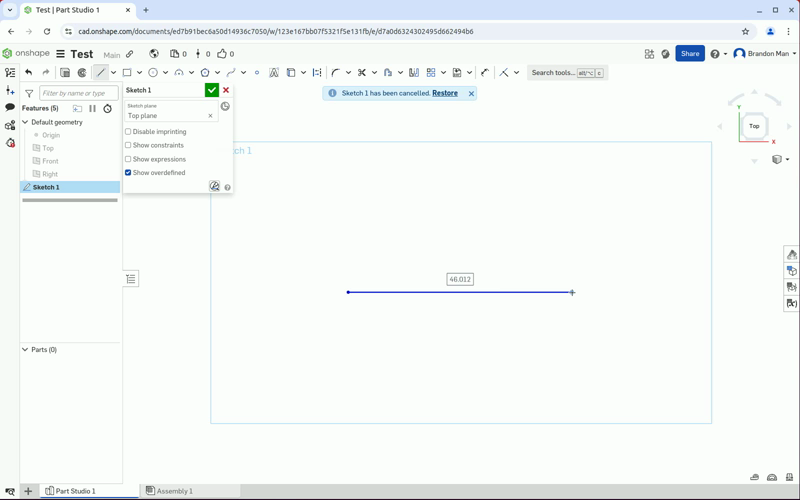
mouse_move(589, 292)
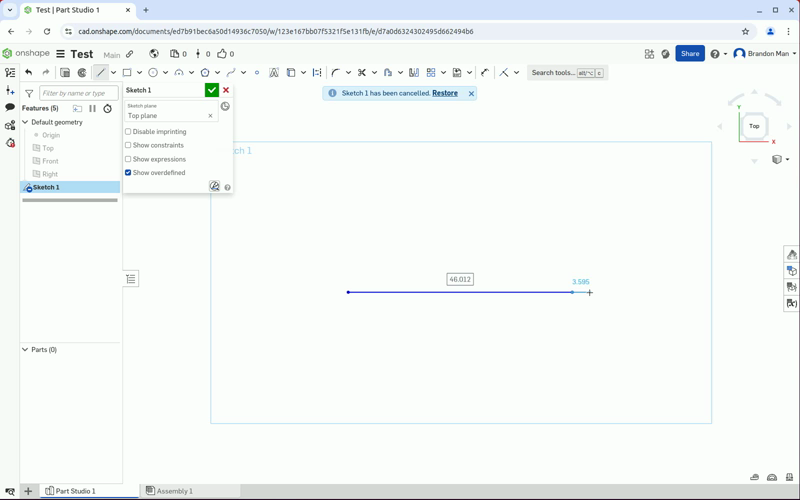
mouse_move(572, 273)
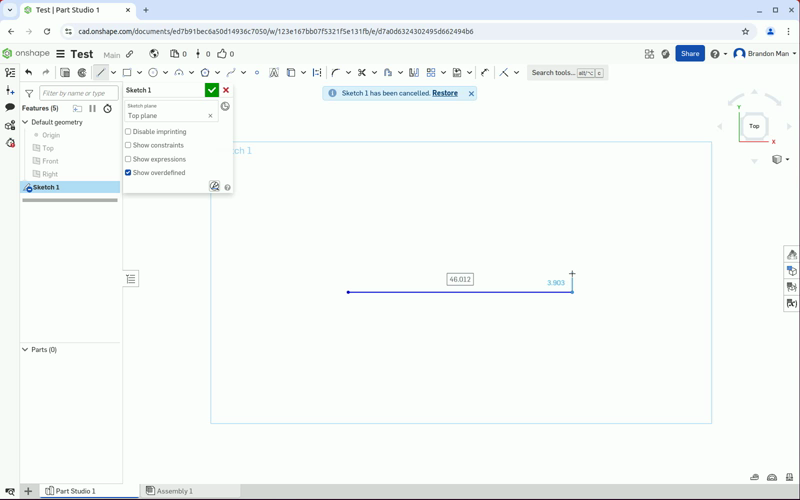
click(572, 273)
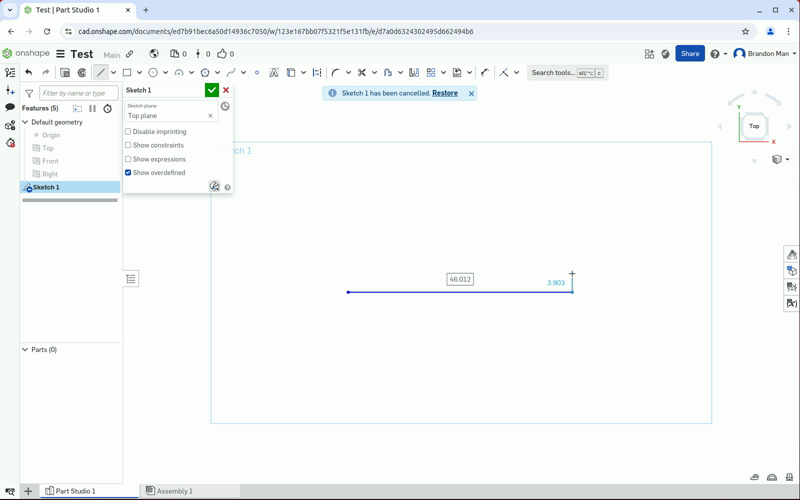
key_up(shift)
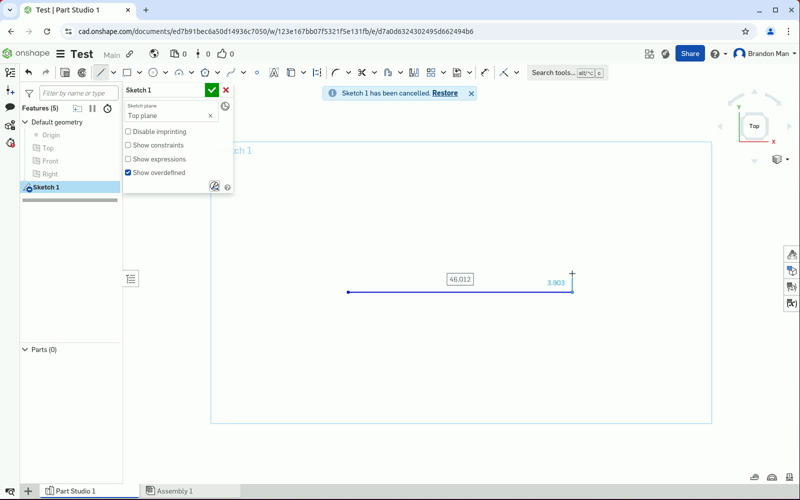
key_down(shift)
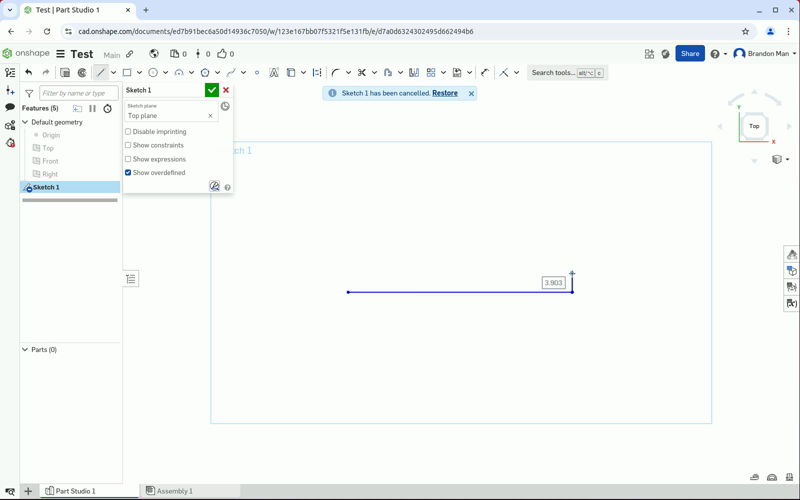
mouse_move(348, 273)
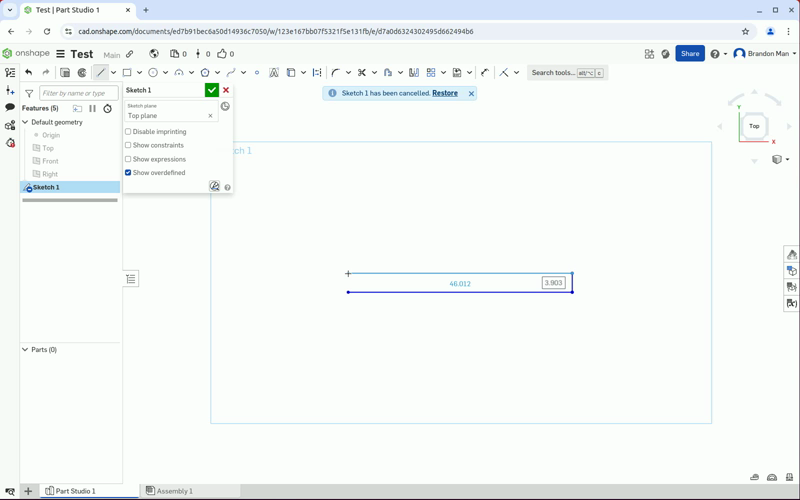
click(348, 273)
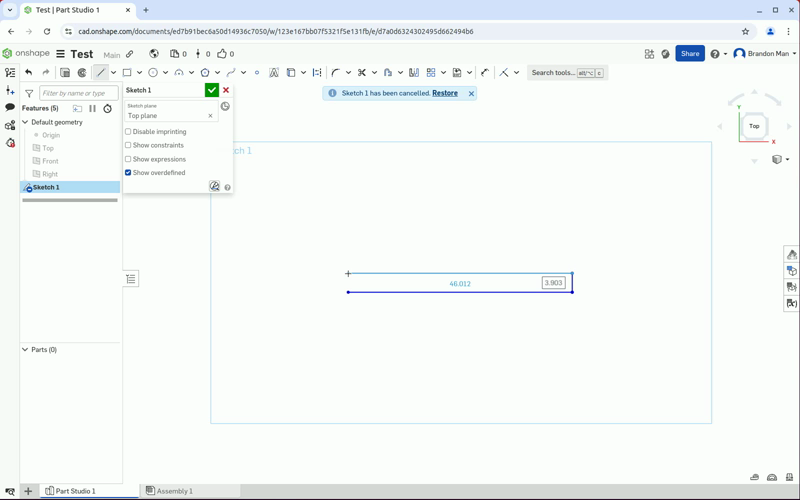
key_up(shift)
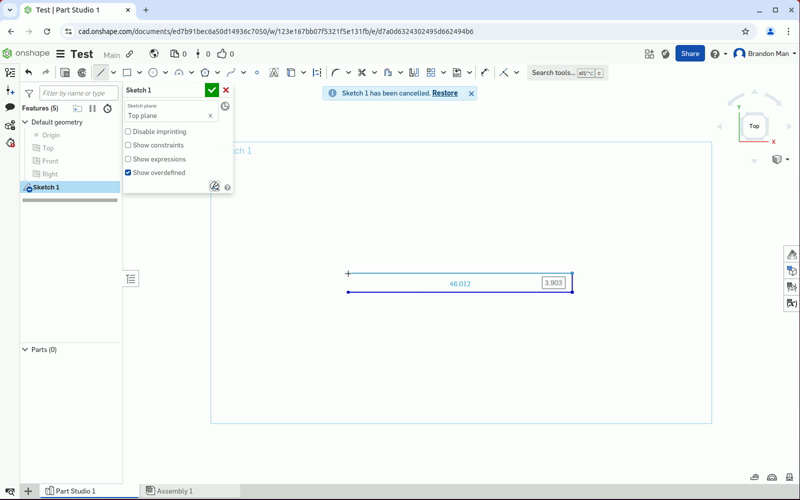
mouse_move(378, 273)
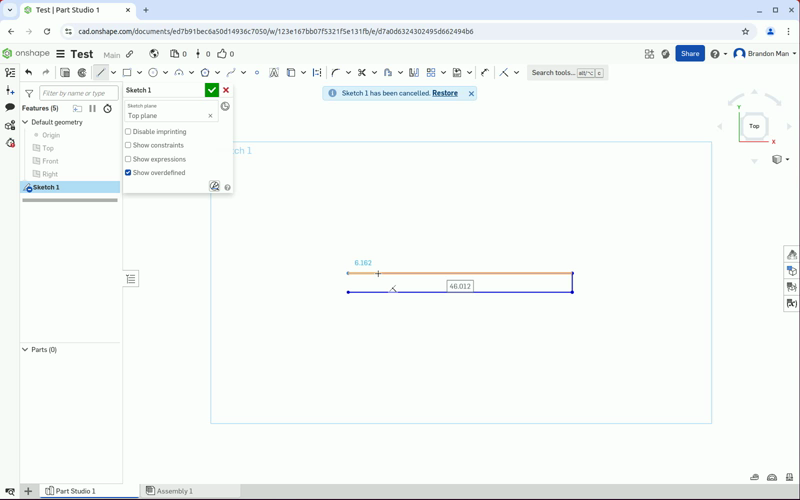
key_down(shift)
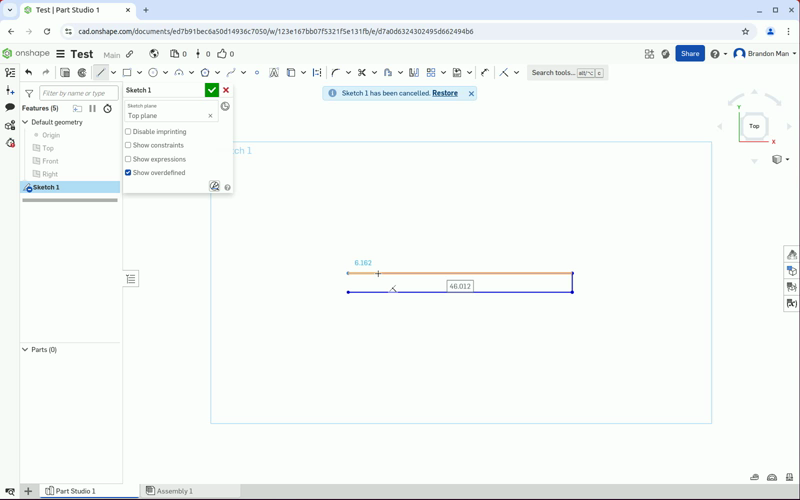
mouse_move(348, 292)
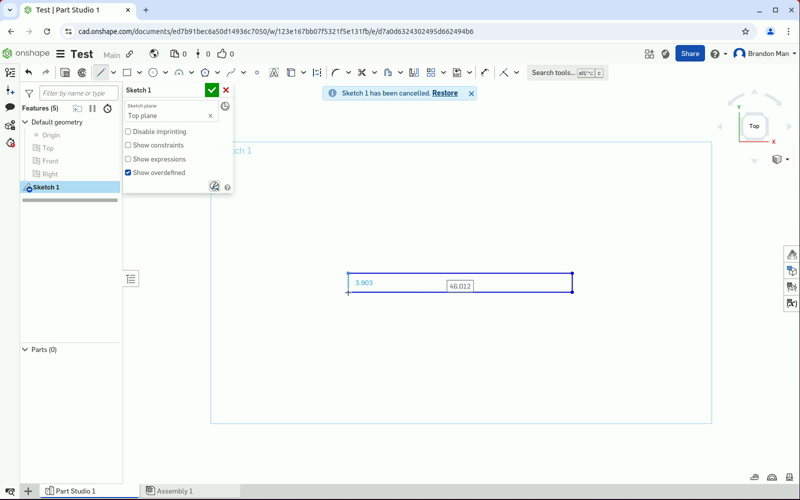
key_up(shift)
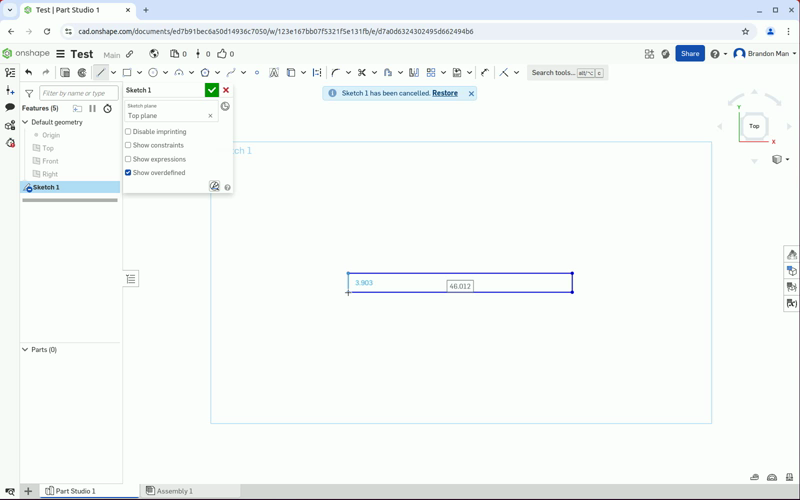
click(348, 292)
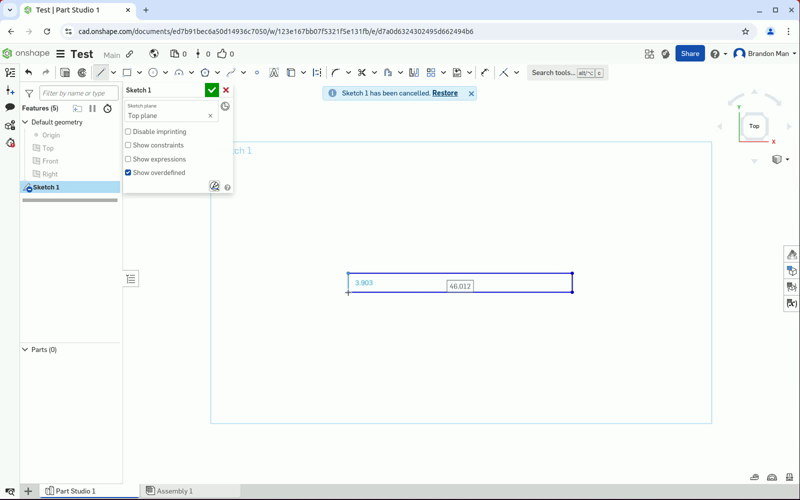
key(esc)
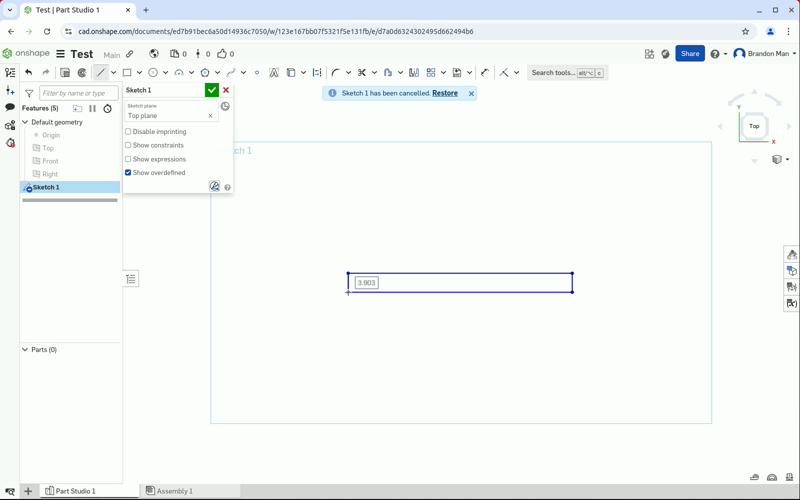
key(c)
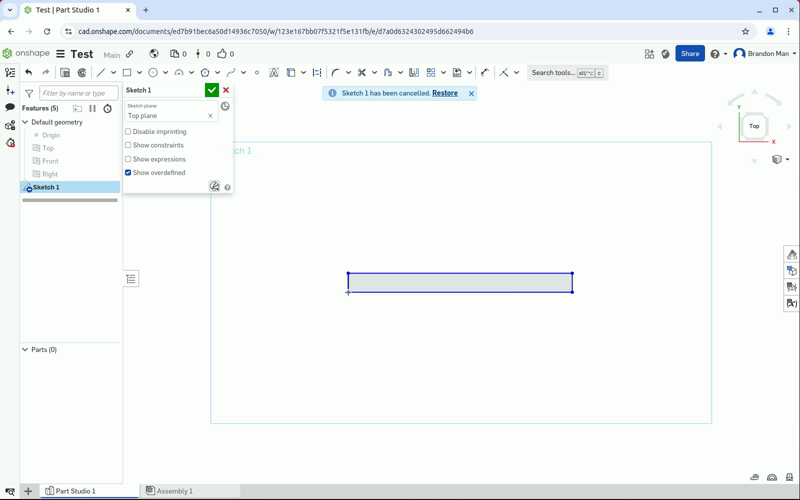
key_down(shift)
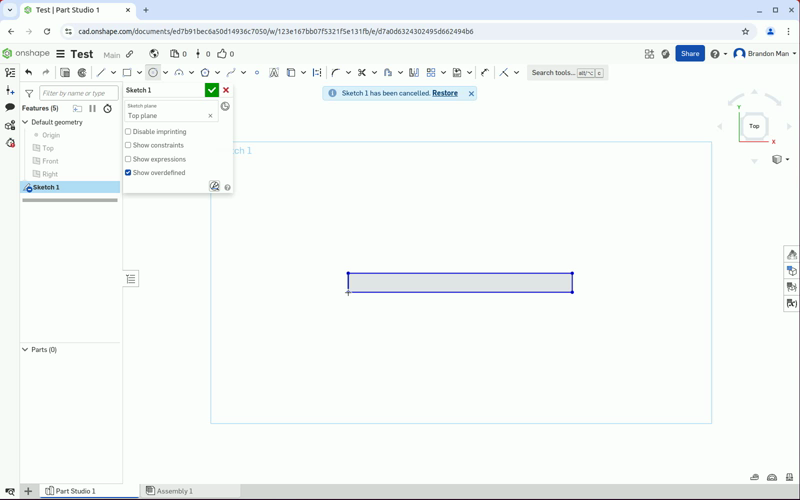
mouse_move(357, 282)
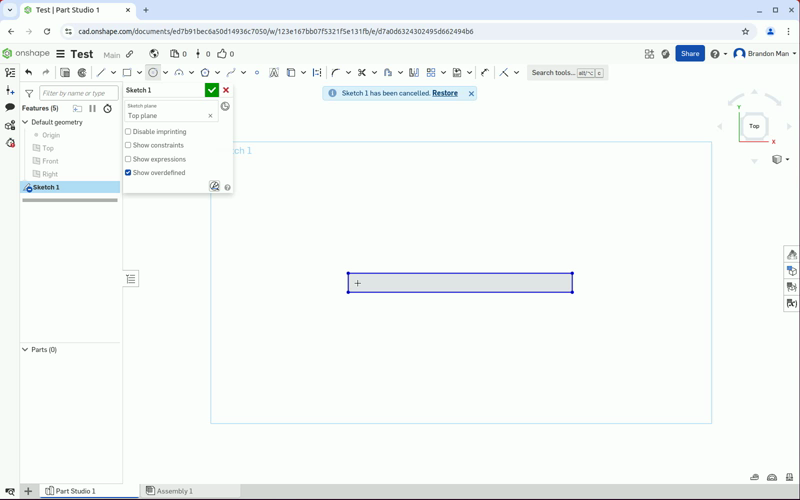
click(357, 282)
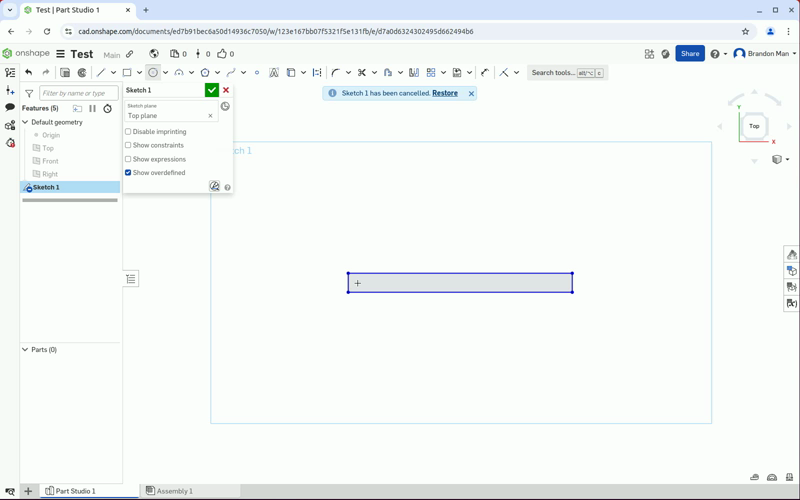
key_up(shift)
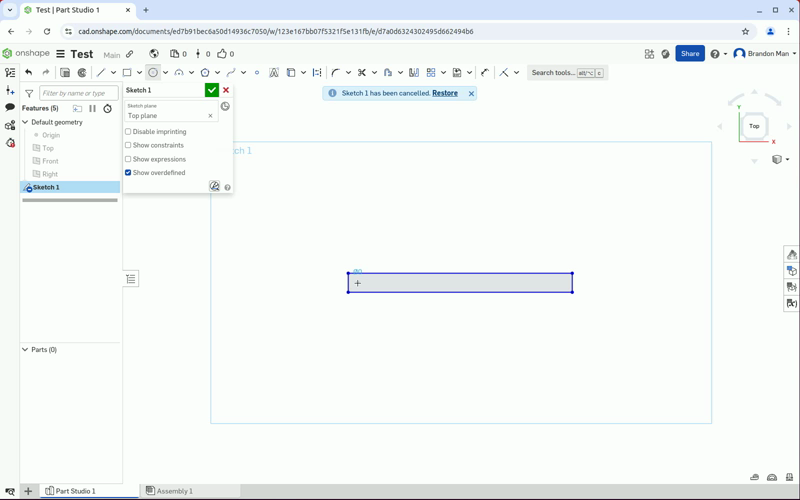
mouse_move(362, 282)
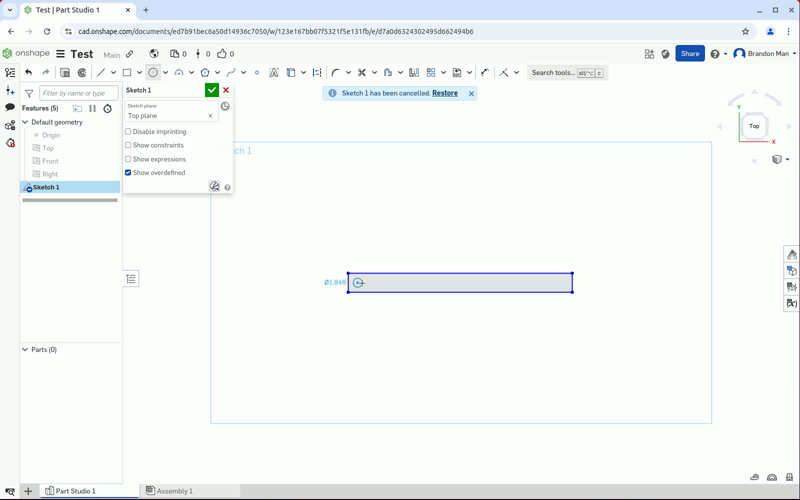
click(362, 282)
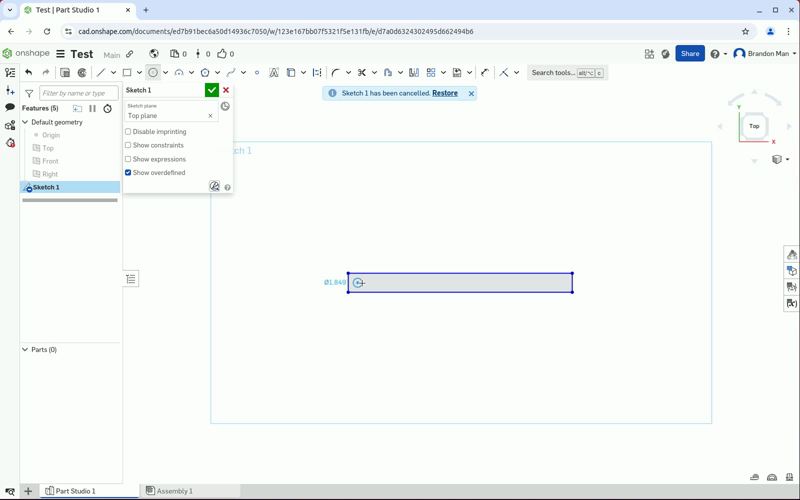
key(esc)
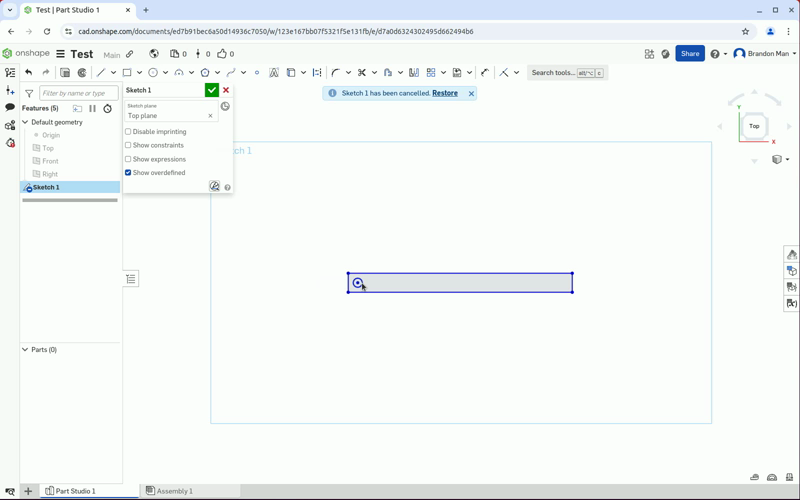
key(c)
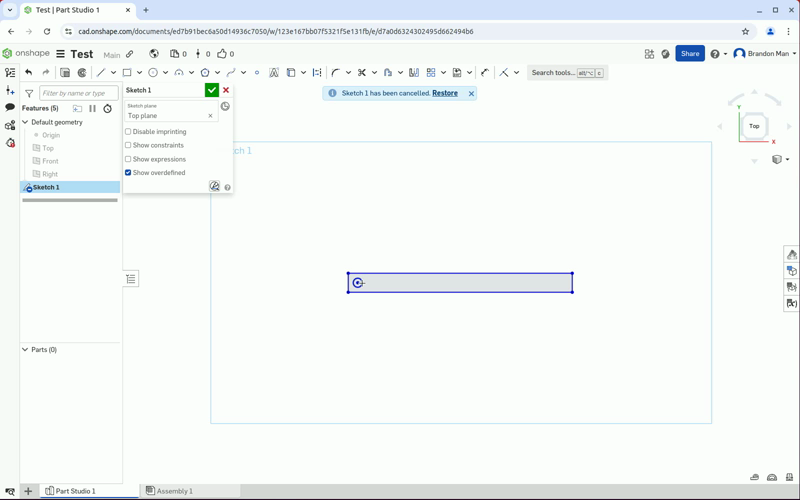
key_down(shift)
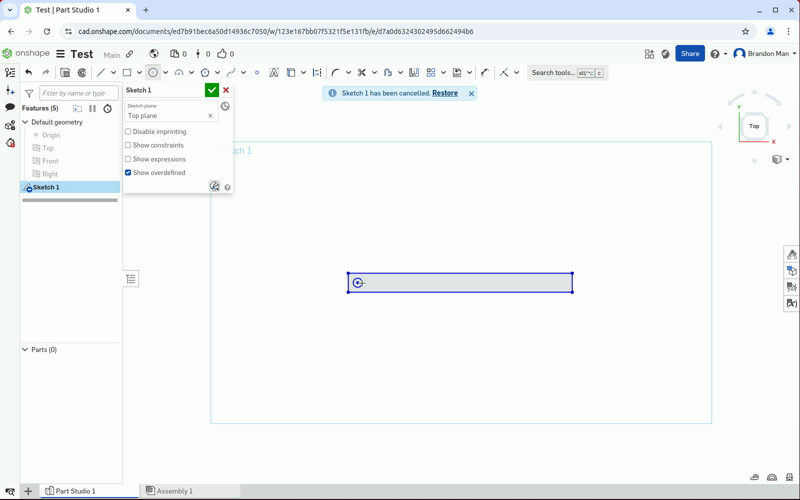
mouse_move(562, 282)
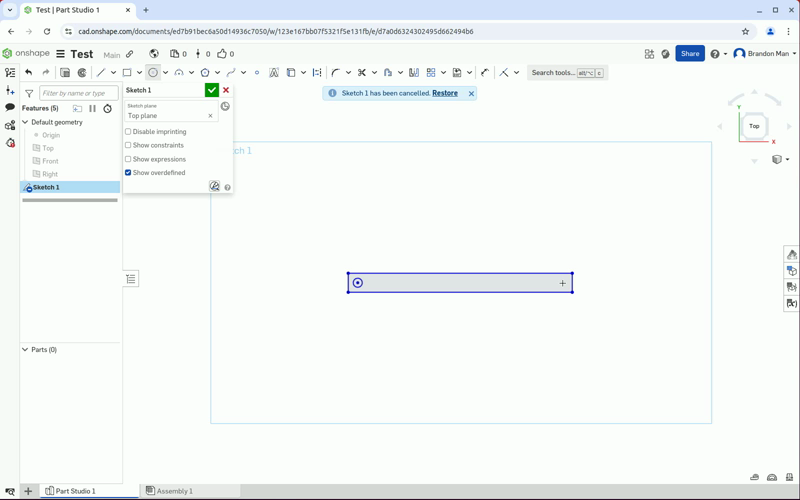
click(562, 282)
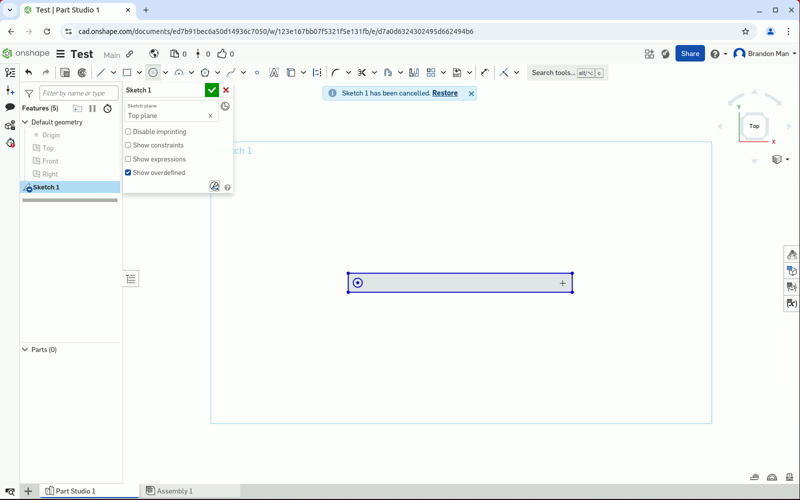
key_up(shift)
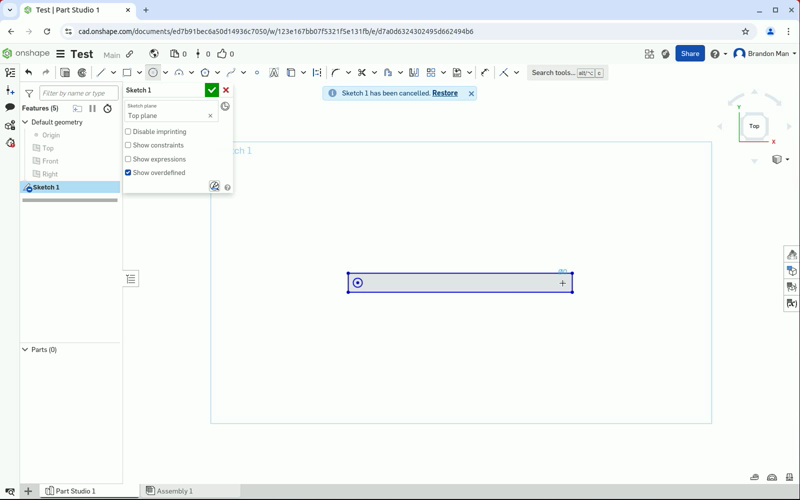
mouse_move(567, 282)
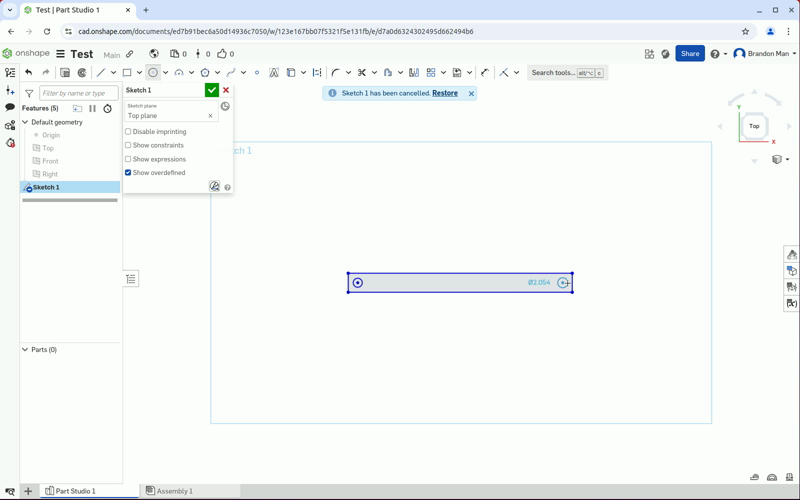
click(567, 282)
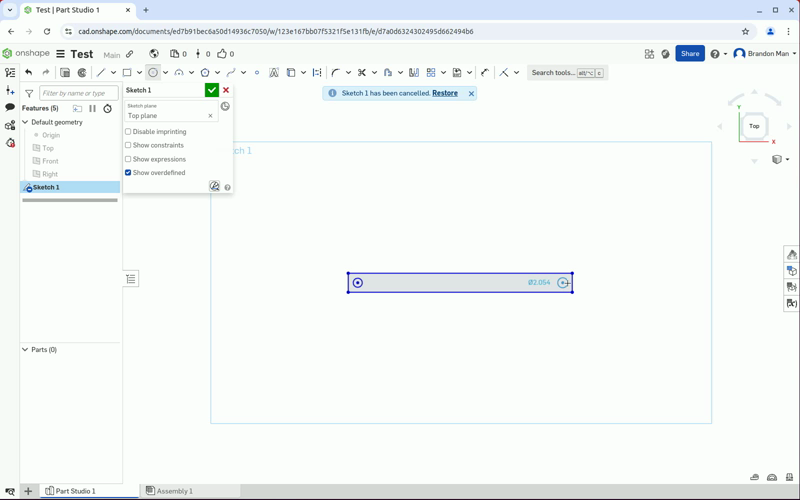
key(esc)
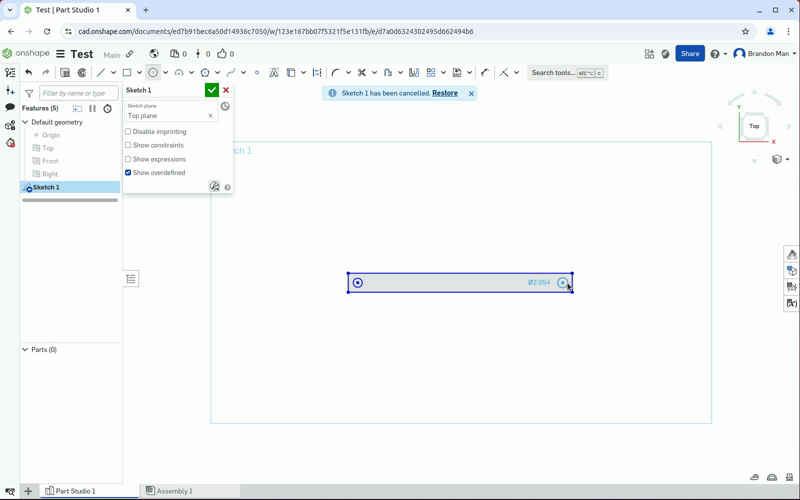
mouse_move(503, 288)
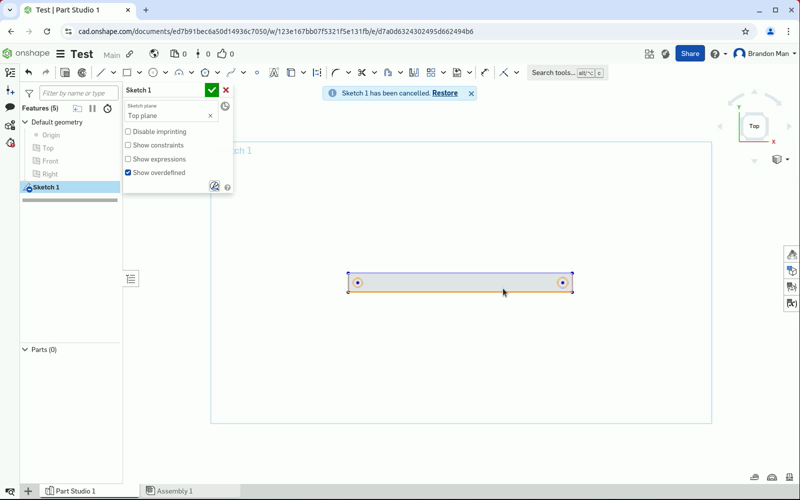
click(503, 288)
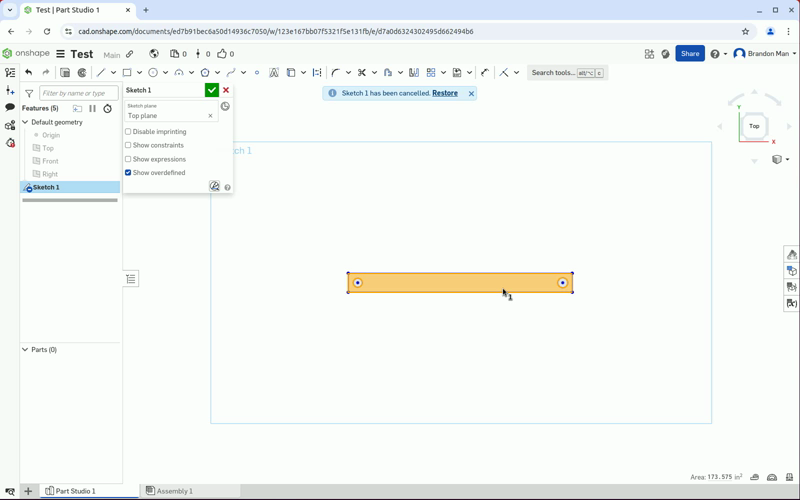
mouse_move(73, 352)
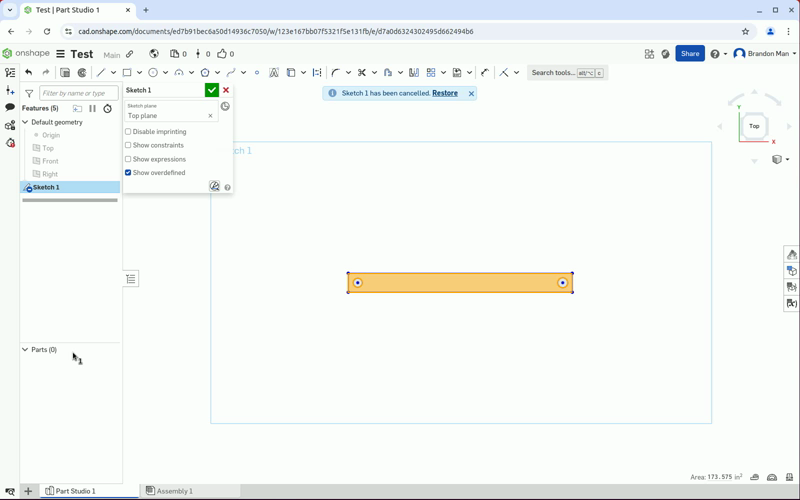
key(shift+y)
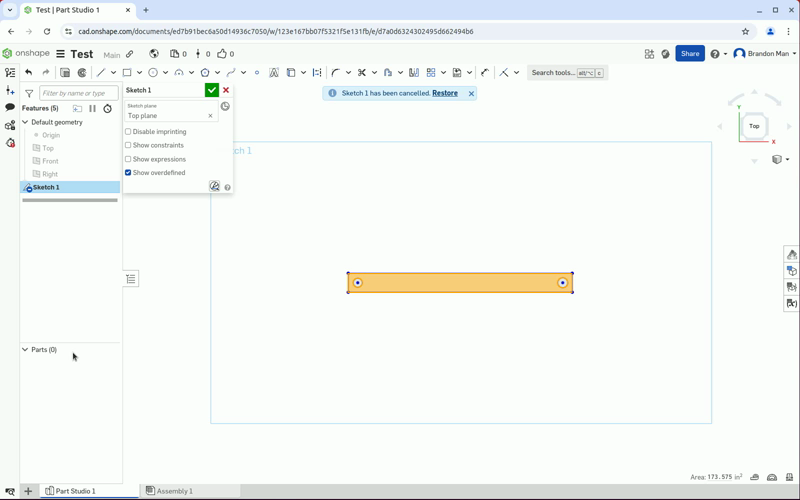
key(shift+e)
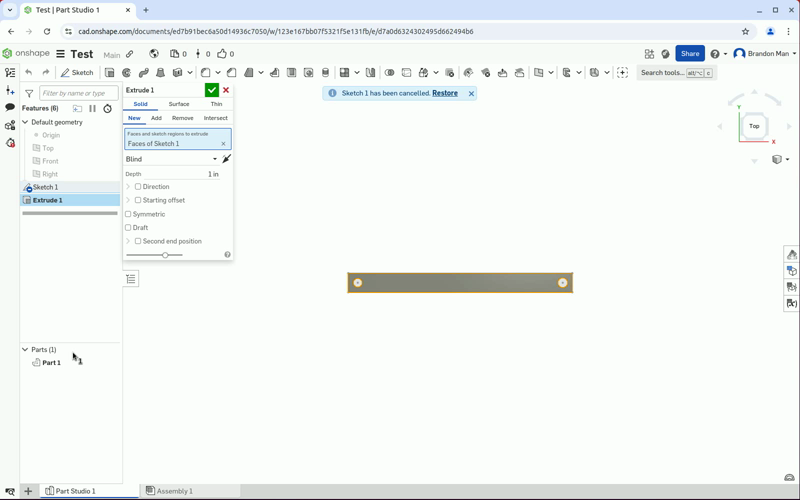
mouse_move(143, 106)
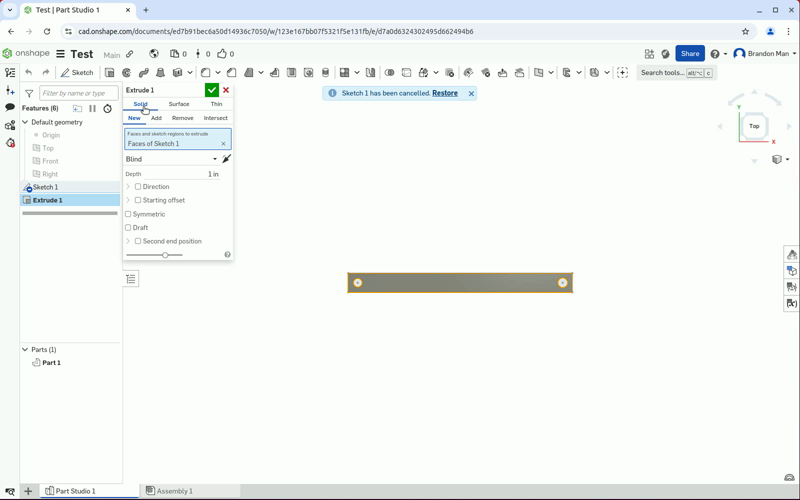
click(143, 106)
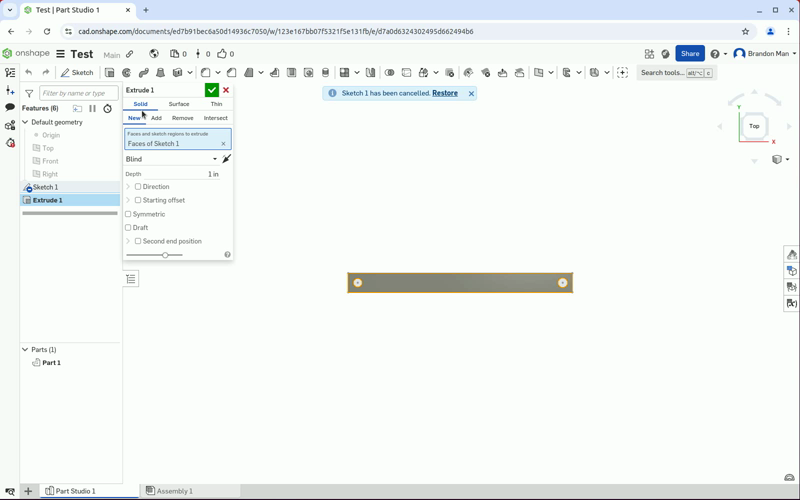
mouse_move(137, 120)
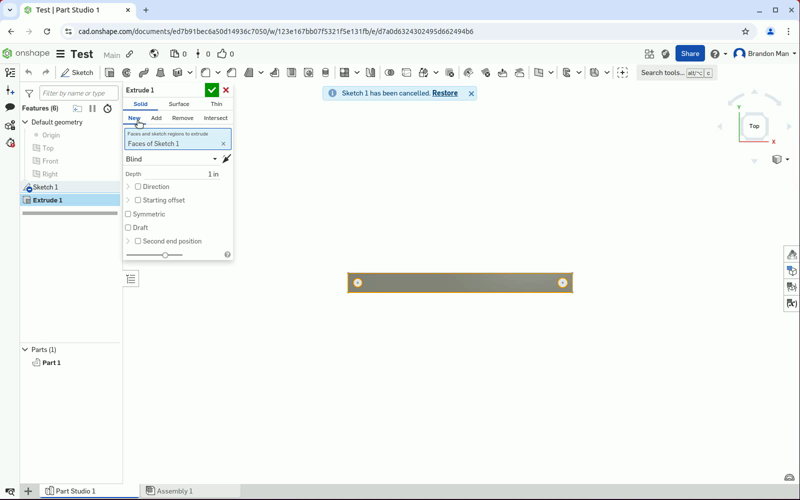
click(137, 120)
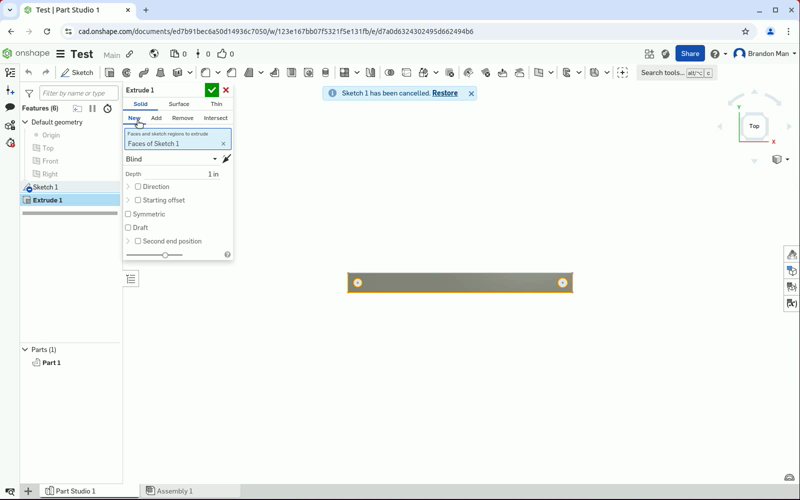
key(tab, 4)
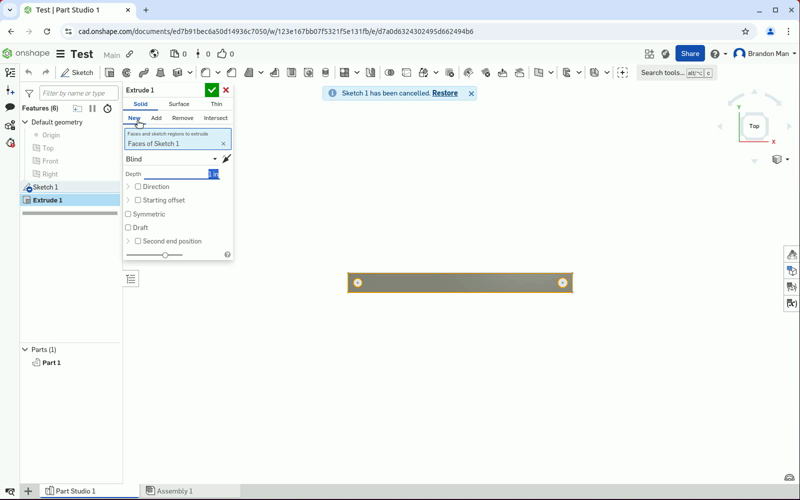
text(5.536)
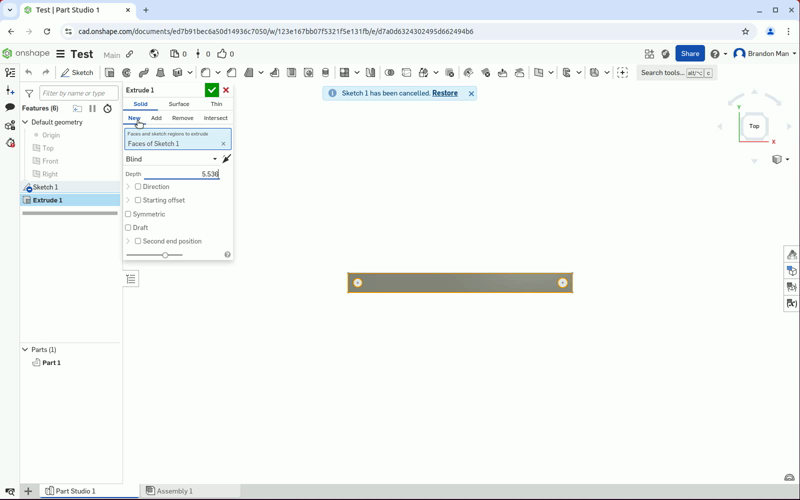
key(enter)
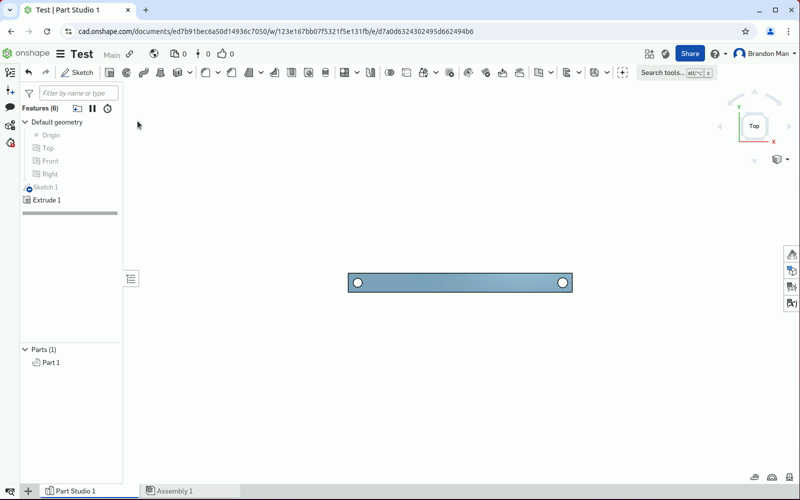
key(shift+h)
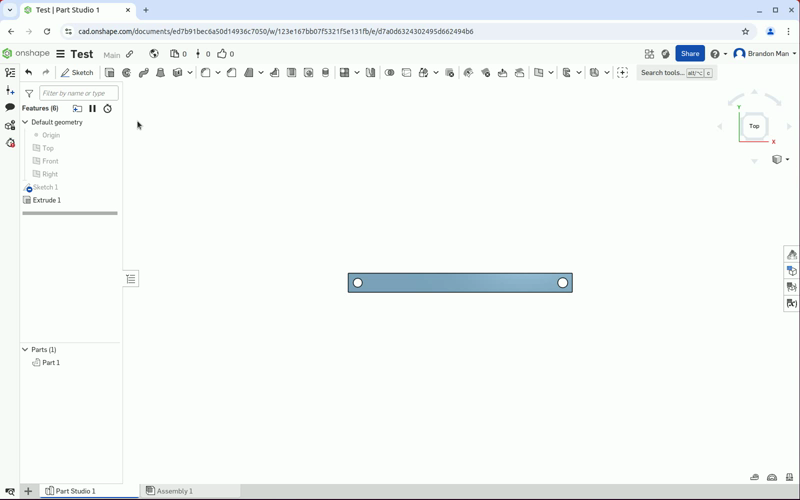
key(shift+h)
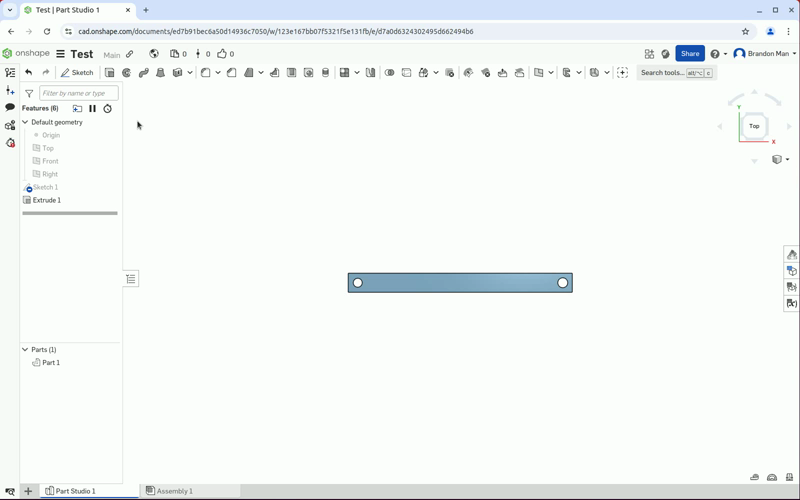
mouse_move(73, 189)
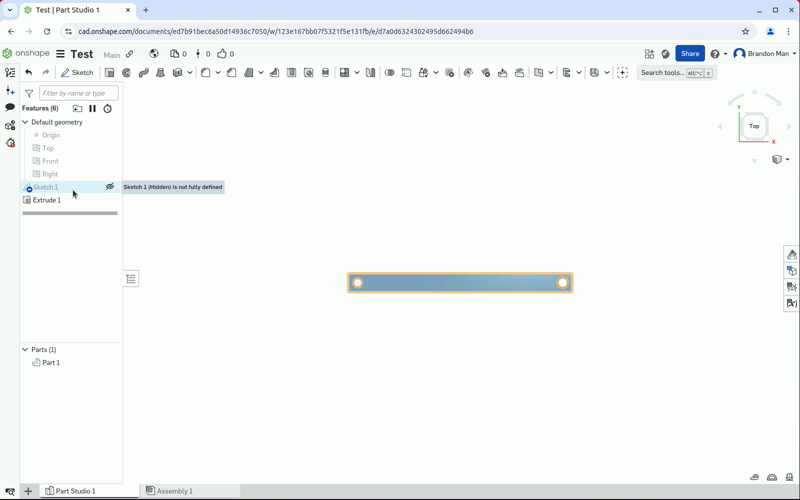
click(73, 189)
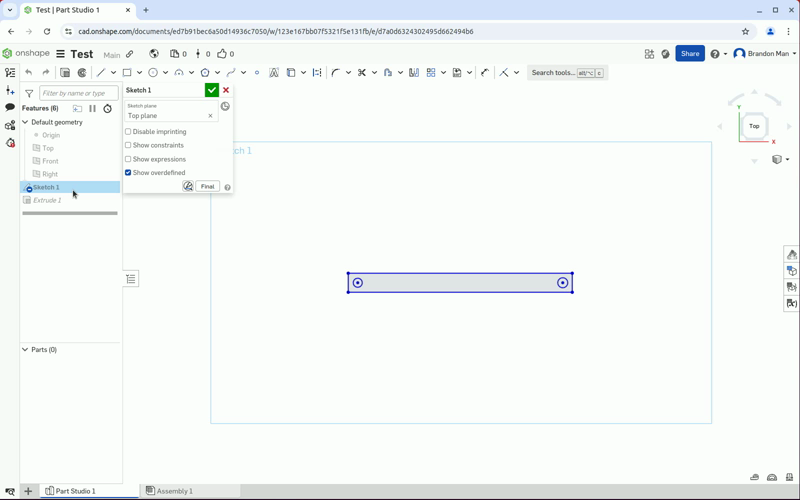
mouse_move(229, 92)
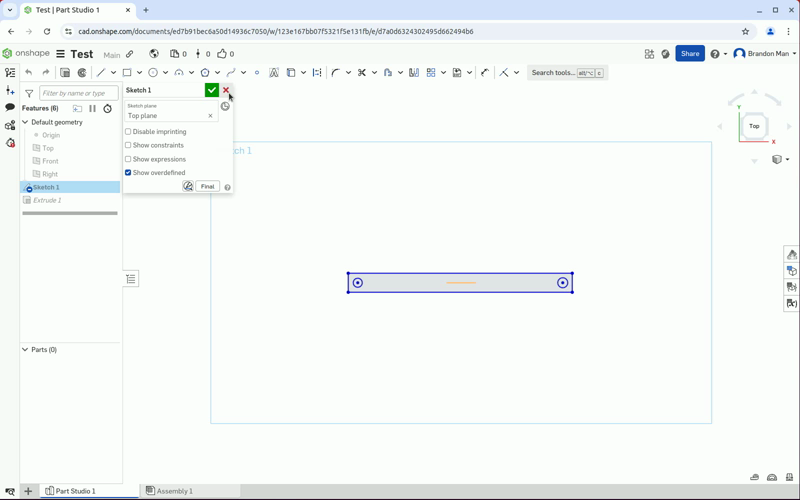
click(229, 92)
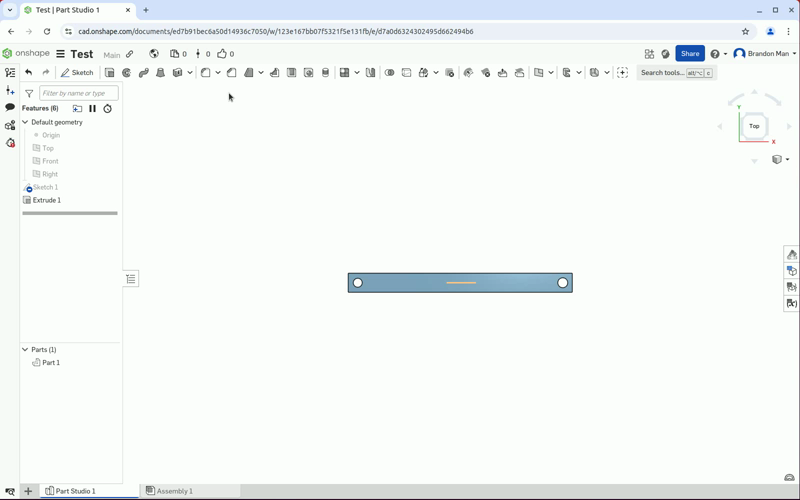
mouse_move(73, 352)
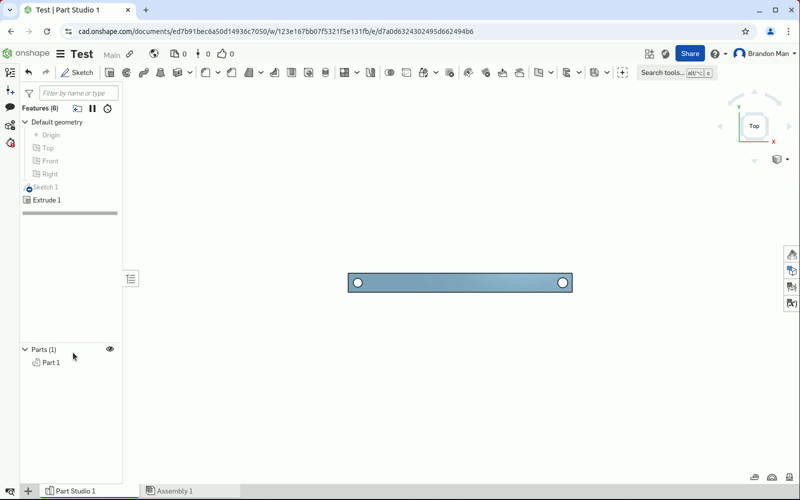
key(y)
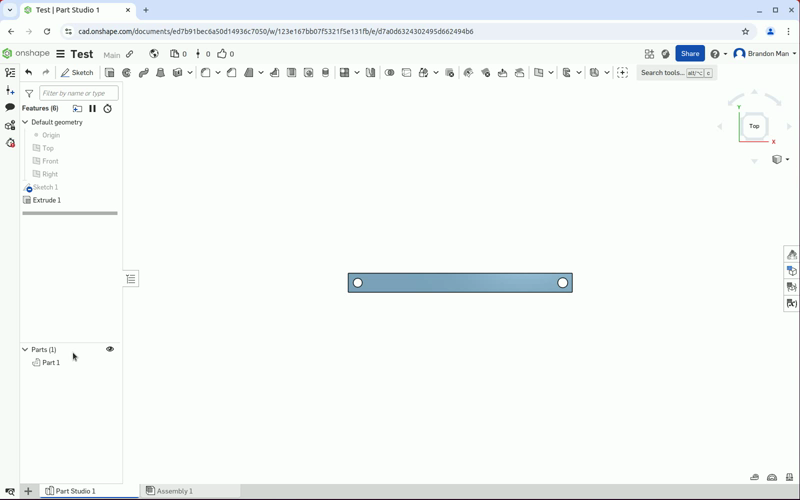
key(shift+p)
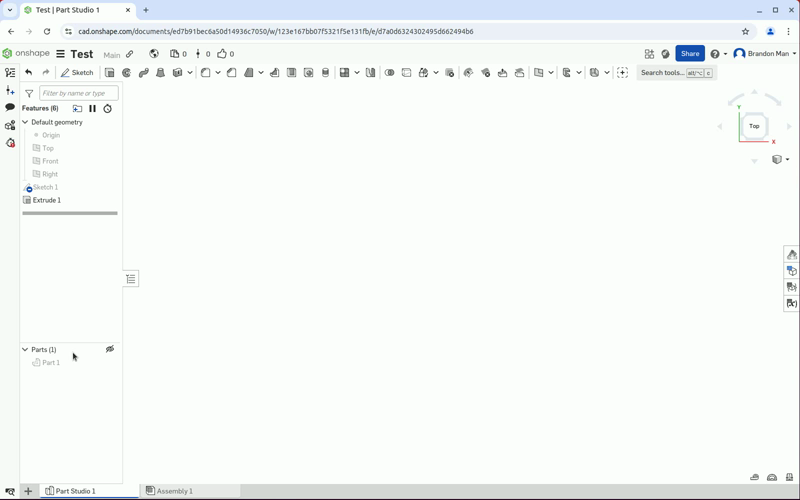
key(space)
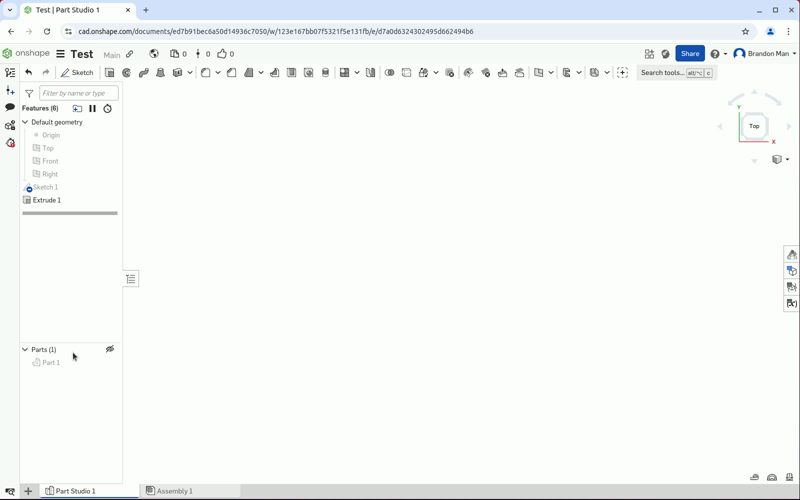
key_down(shift)
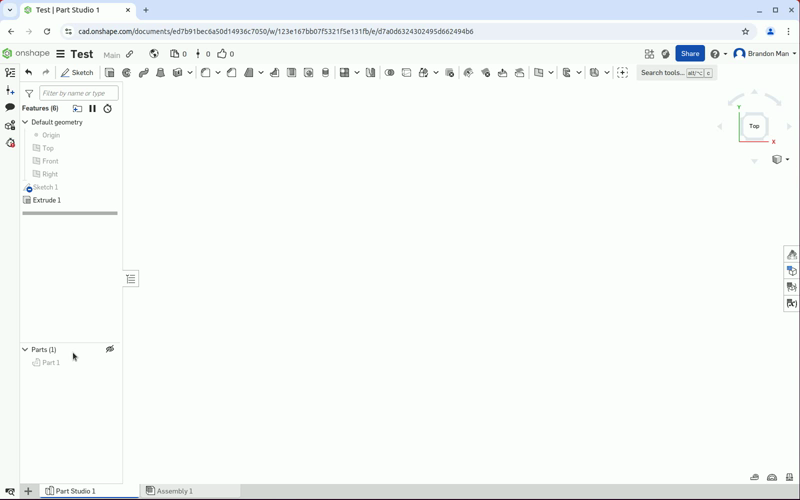
key(up)
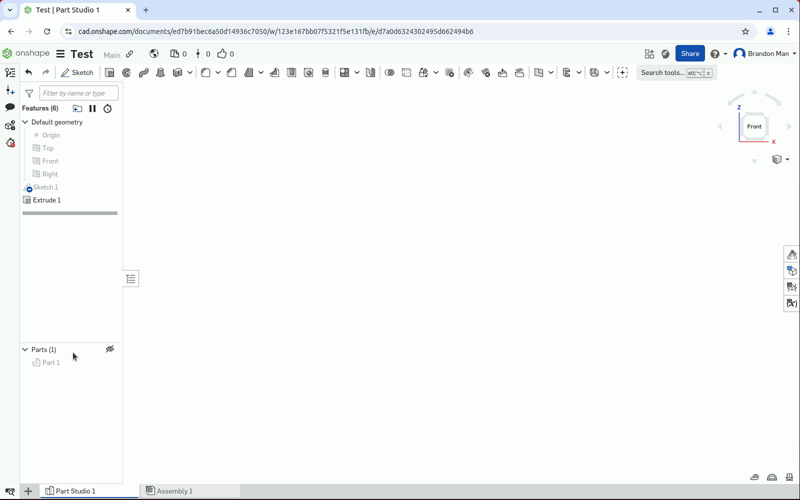
key_up(shift)
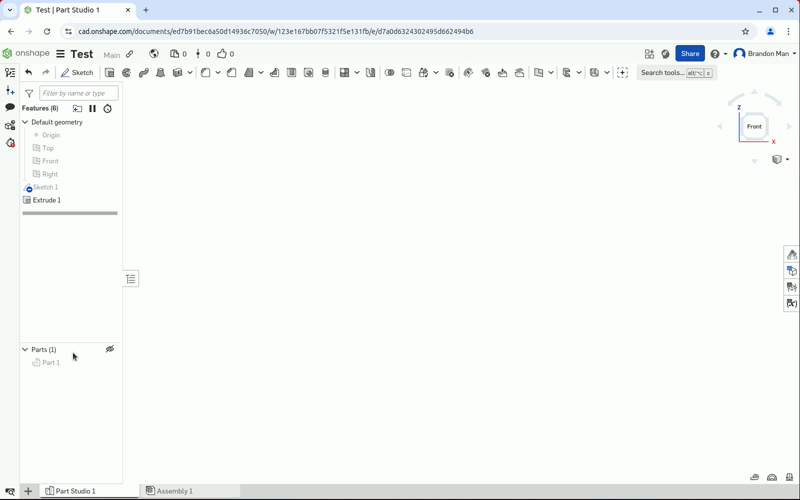
key(space)
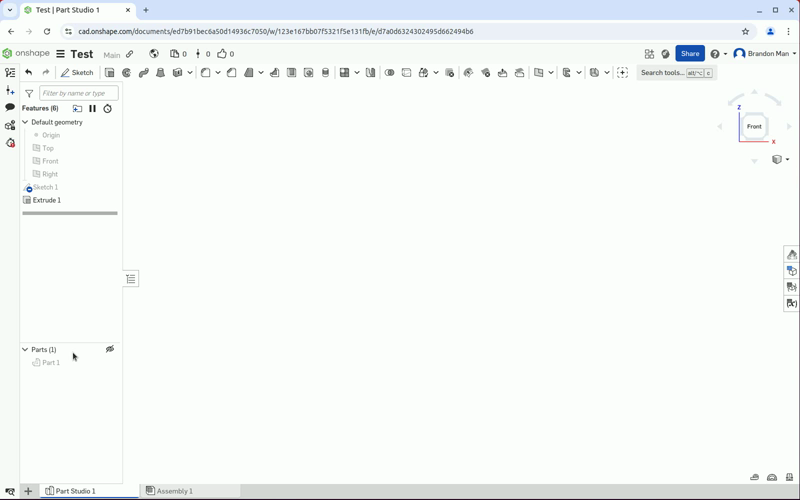
key_down(shift)
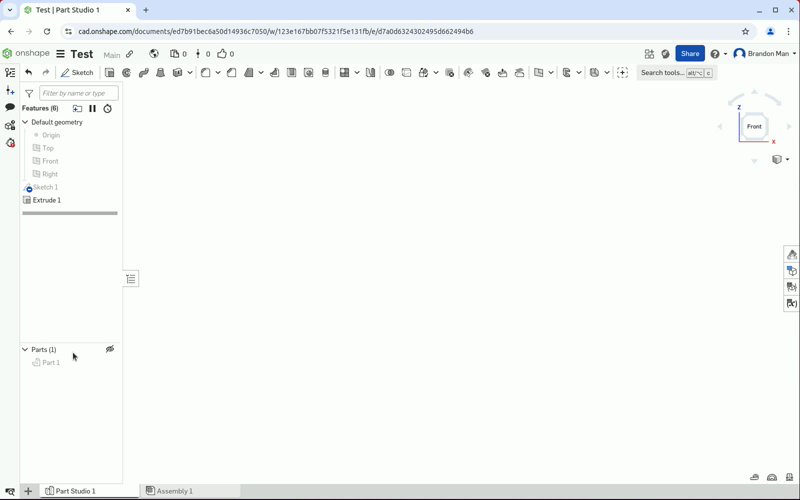
key(left)
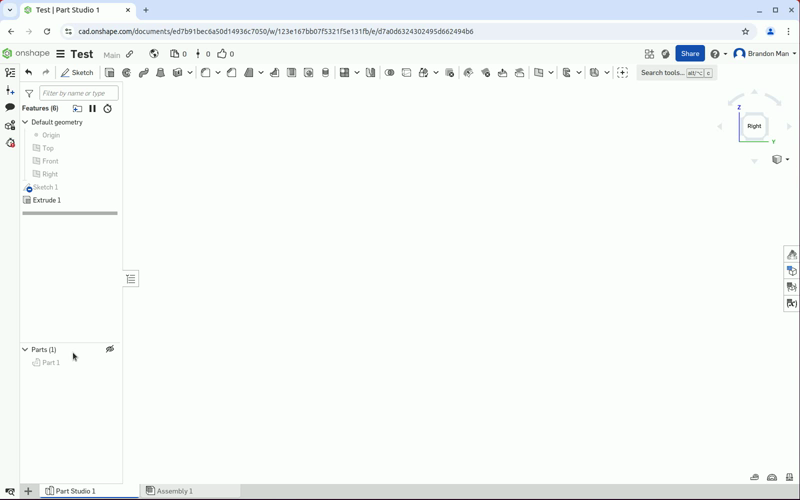
key_up(shift)
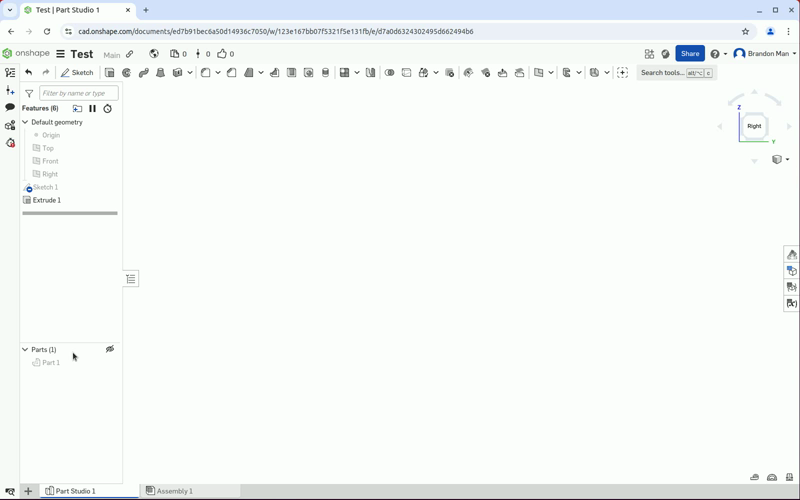
mouse_move(73, 352)
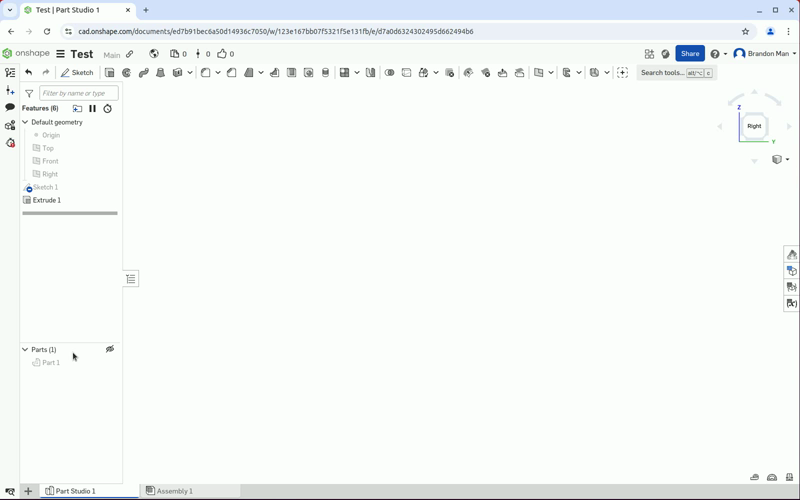
key(shift+y)
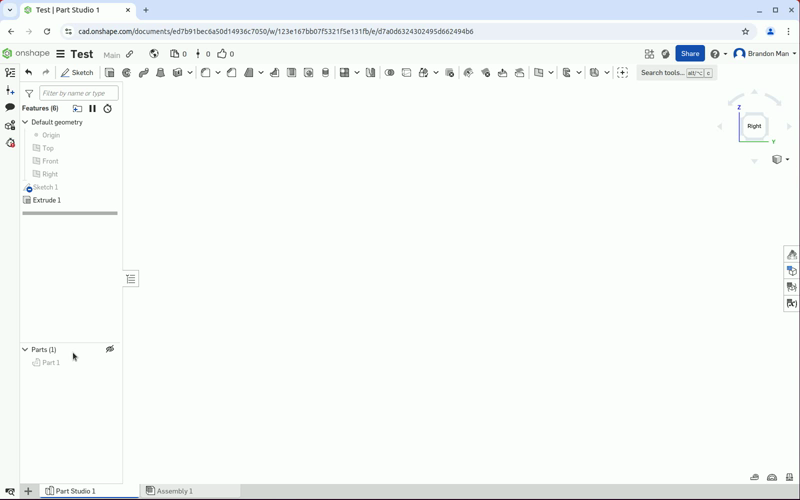
key(shift+s)
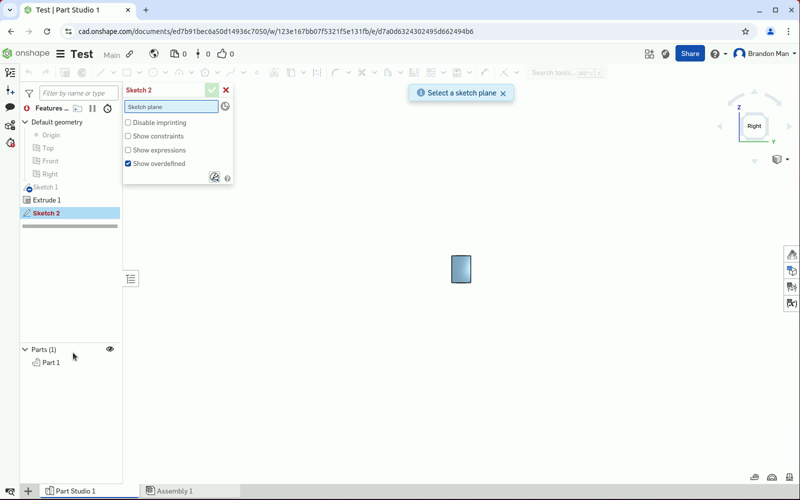
mouse_move(73, 176)
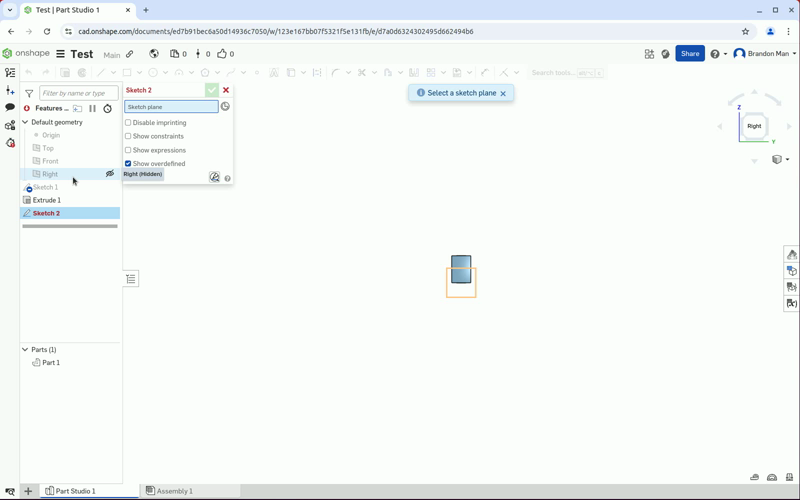
click(73, 176)
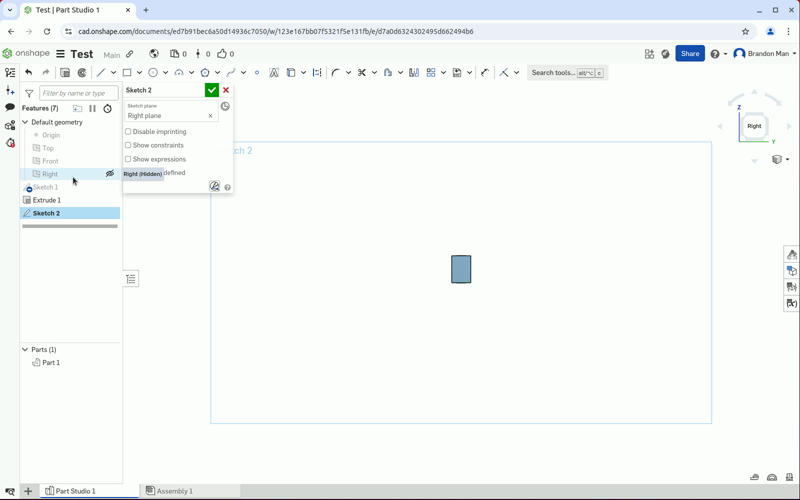
mouse_move(73, 352)
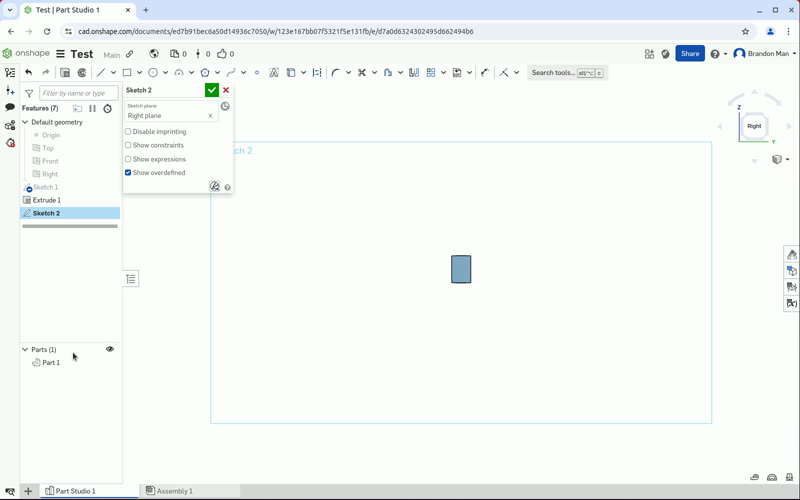
key(y)
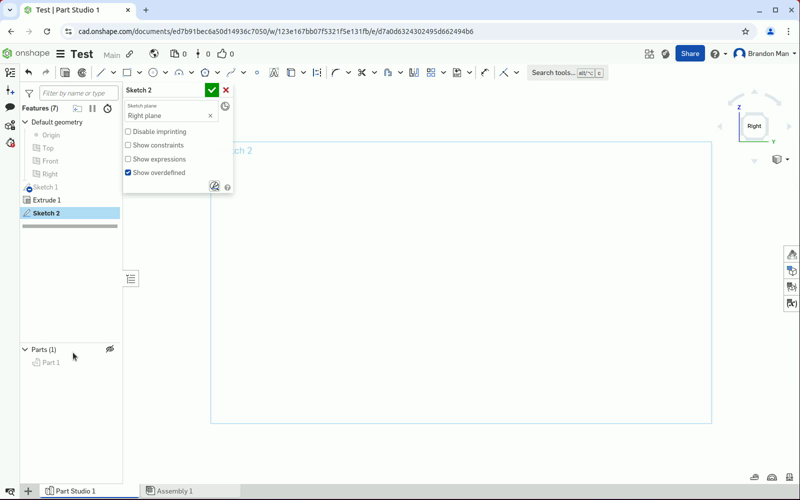
key(l)
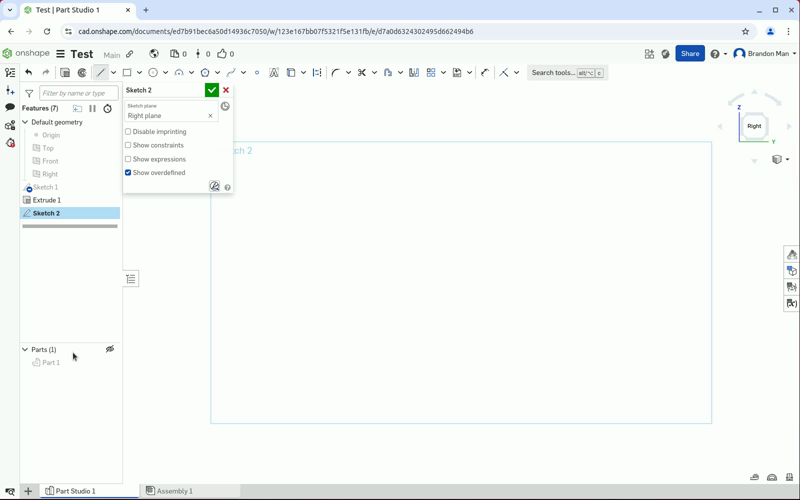
key_down(shift)
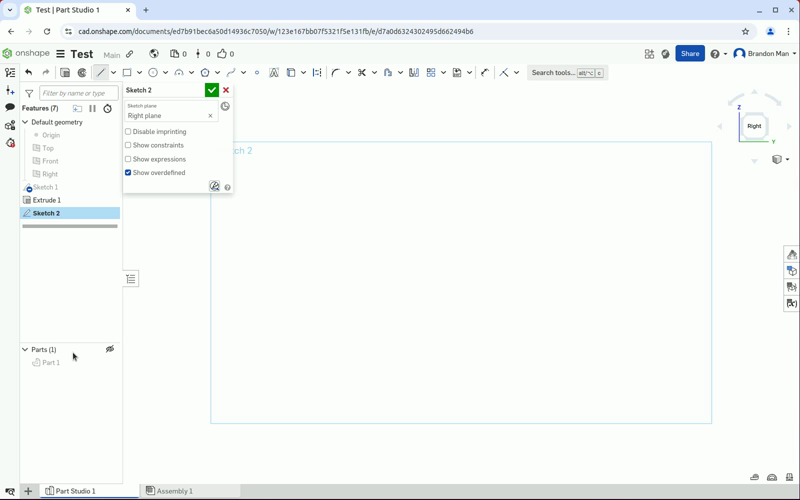
mouse_move(451, 282)
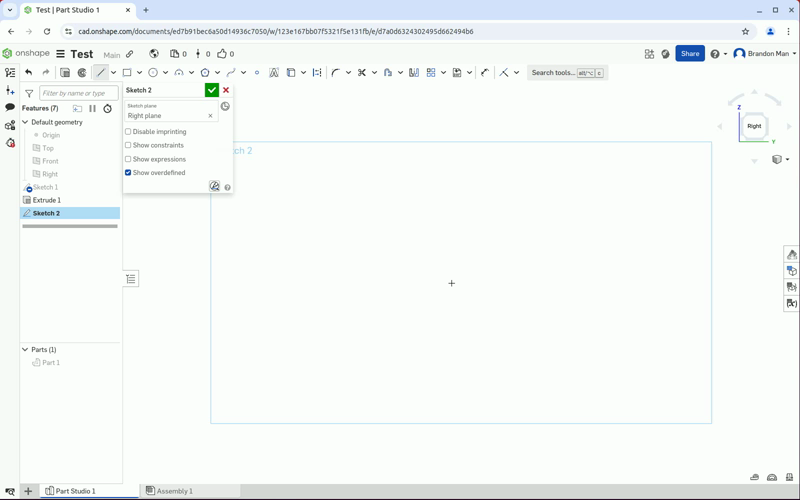
click(451, 282)
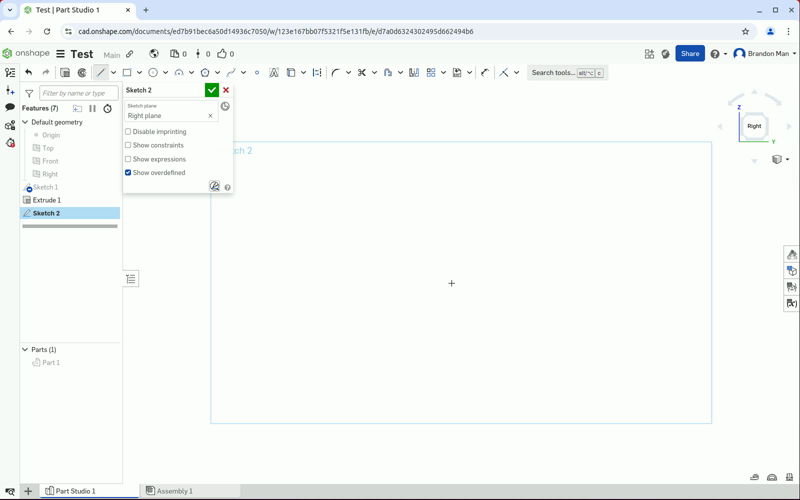
key_up(shift)
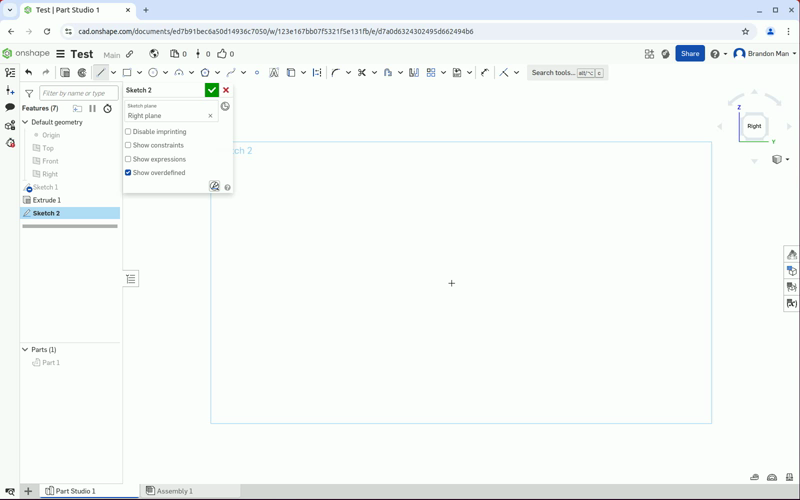
key_down(shift)
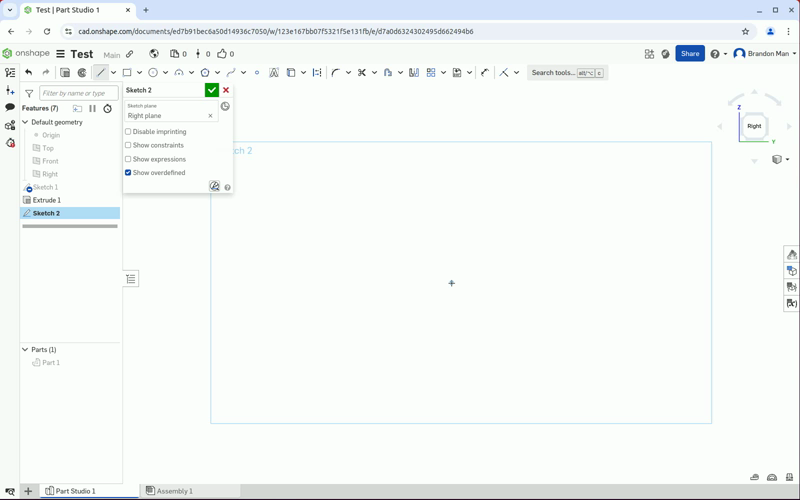
mouse_move(481, 282)
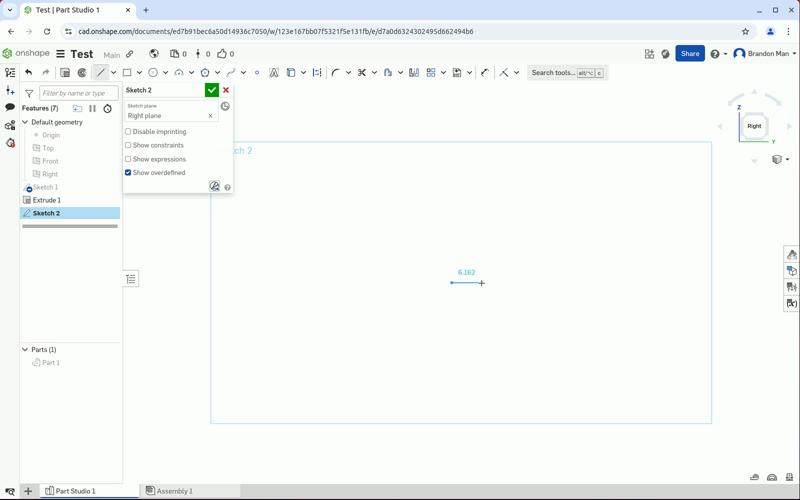
mouse_move(474, 282)
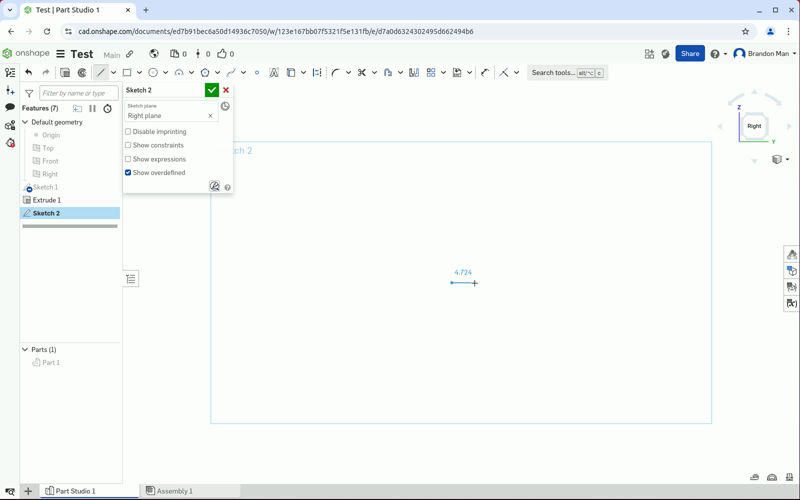
click(474, 282)
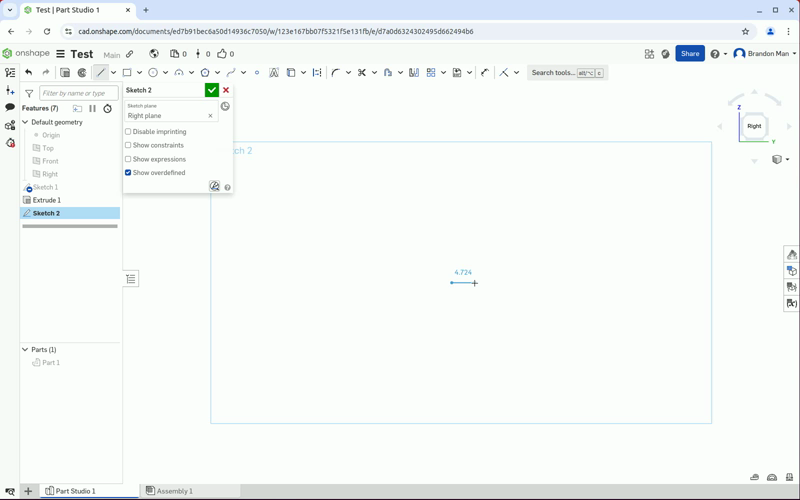
key_up(shift)
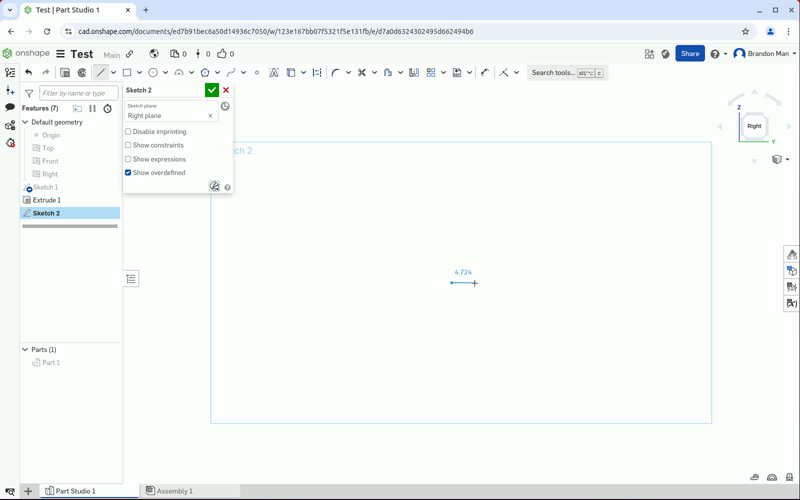
key_down(shift)
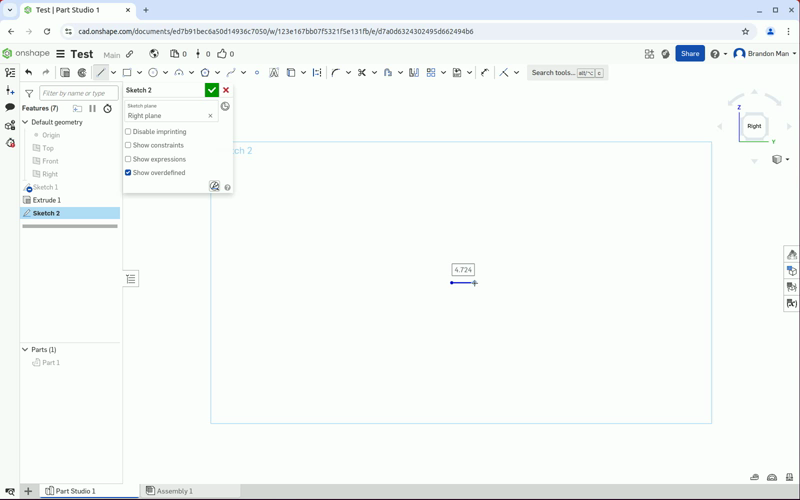
mouse_move(504, 282)
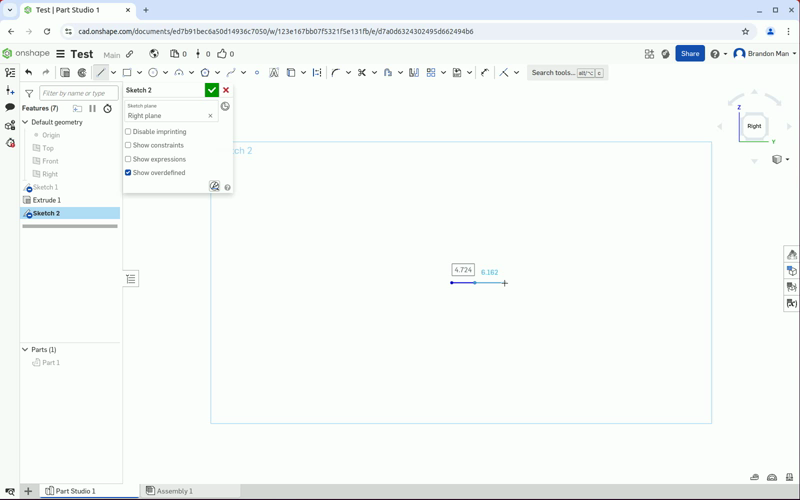
mouse_move(451, 259)
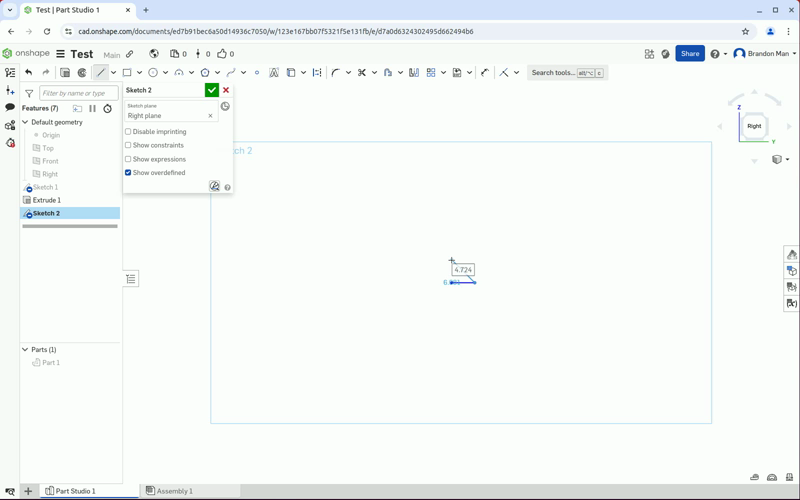
click(451, 259)
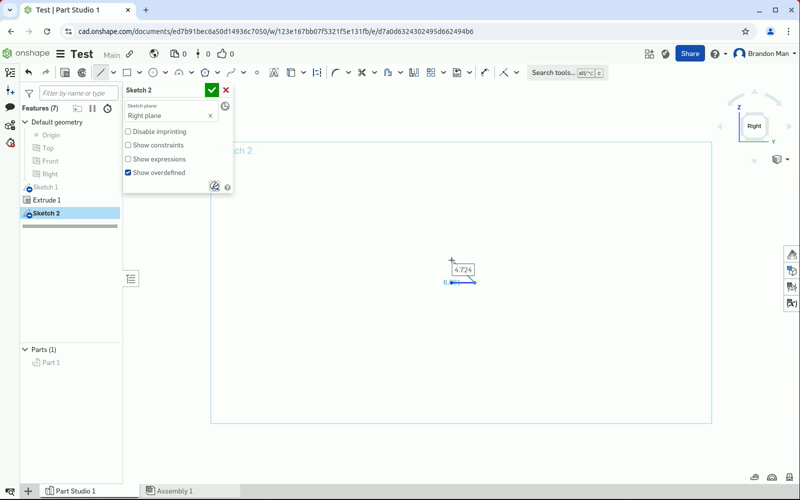
key_up(shift)
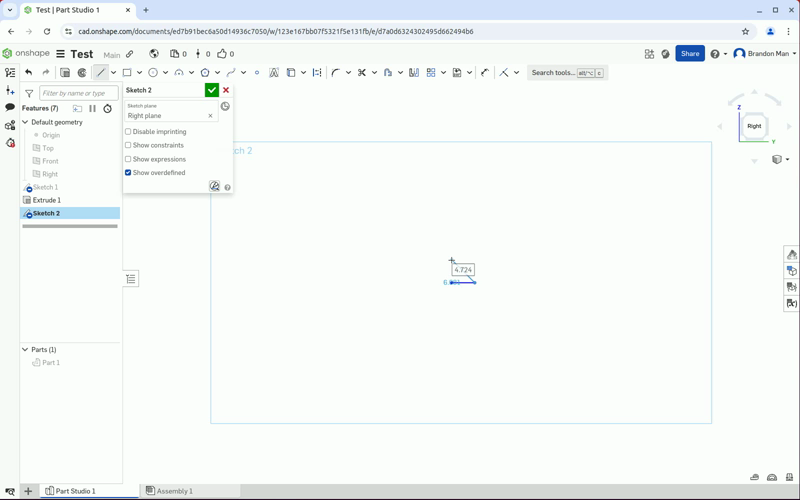
mouse_move(481, 259)
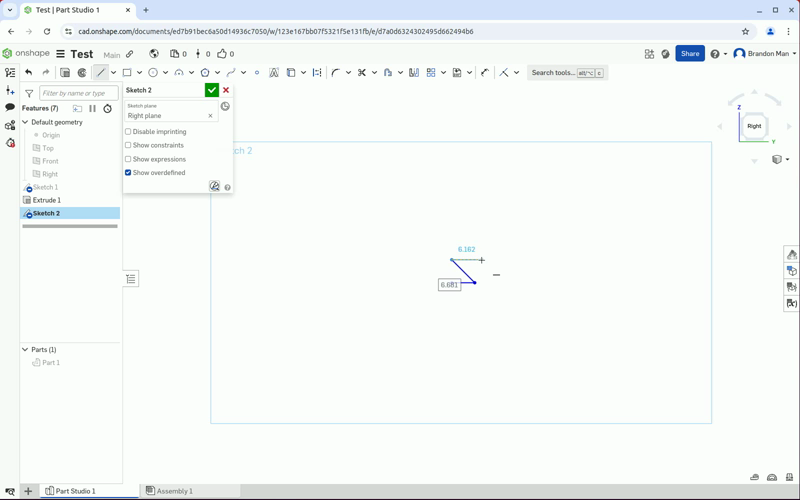
key_down(shift)
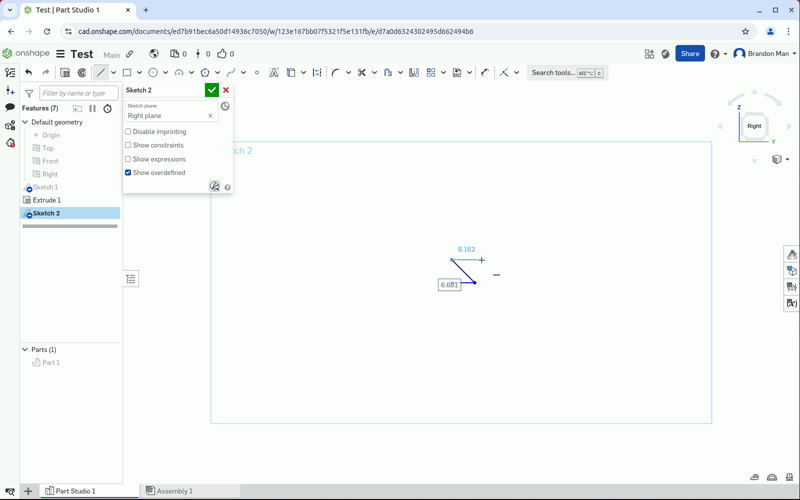
mouse_move(451, 282)
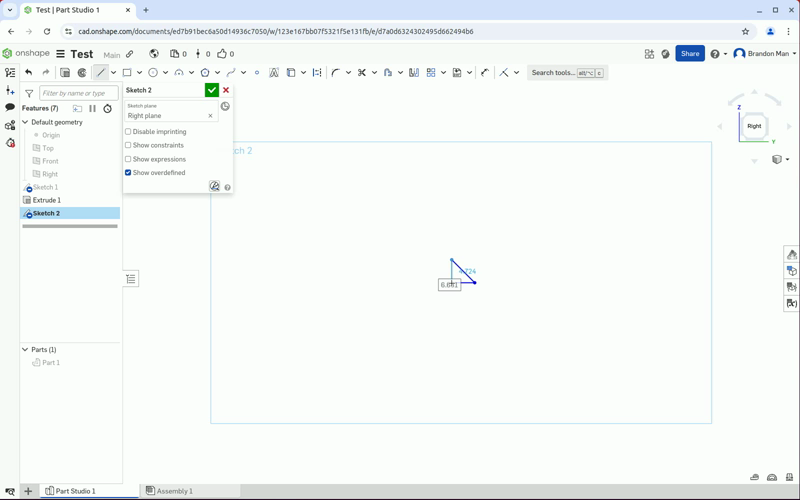
key_up(shift)
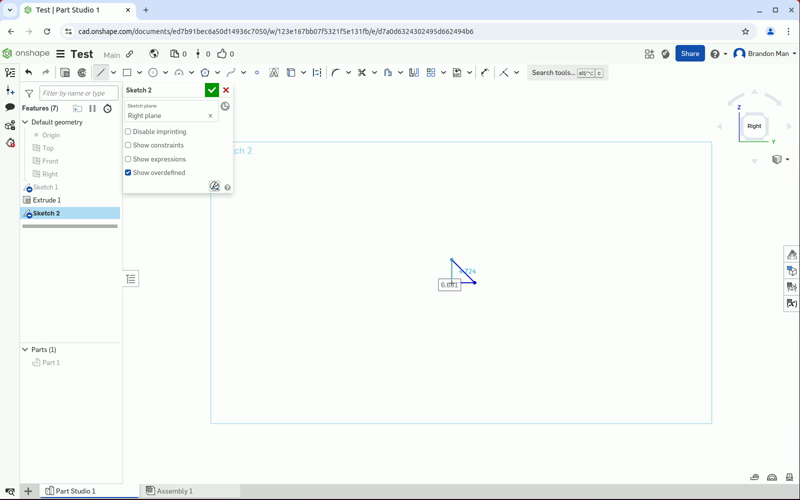
click(451, 282)
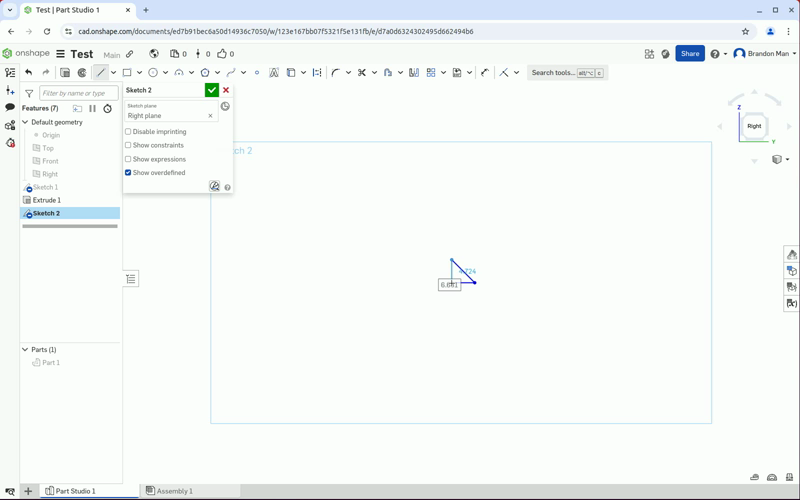
key(esc)
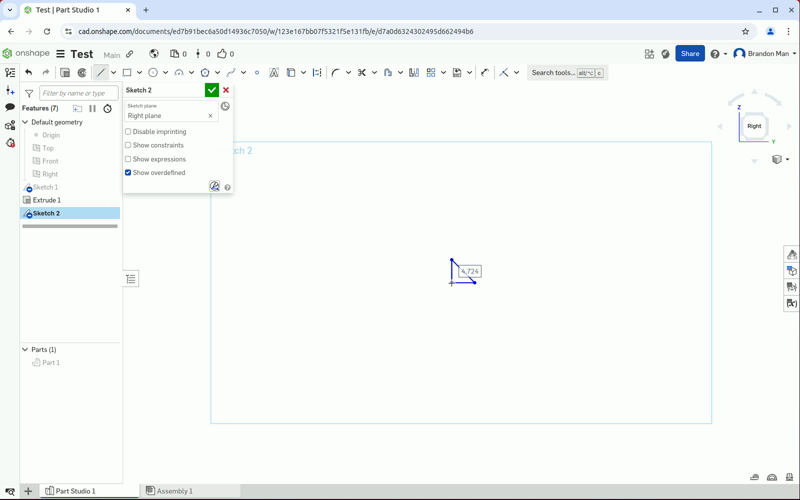
mouse_move(454, 269)
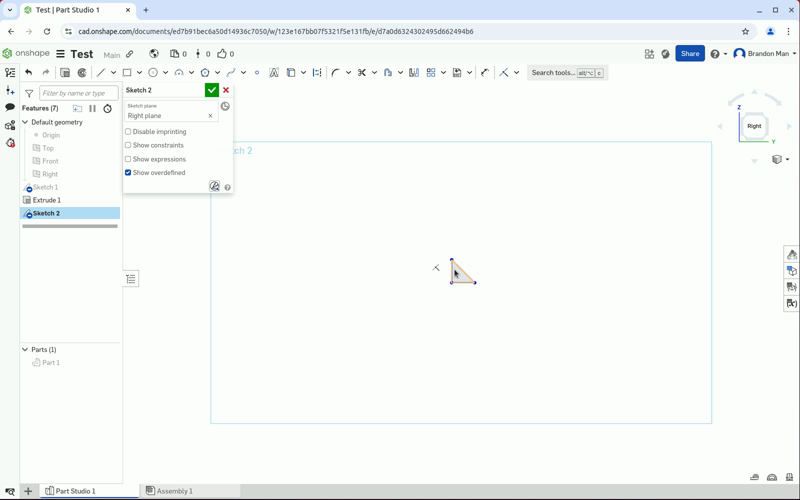
scroll(6)
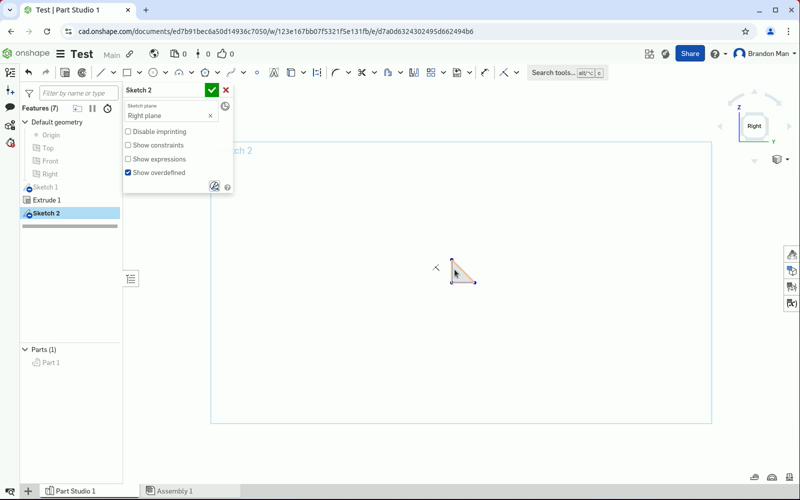
scroll(6)
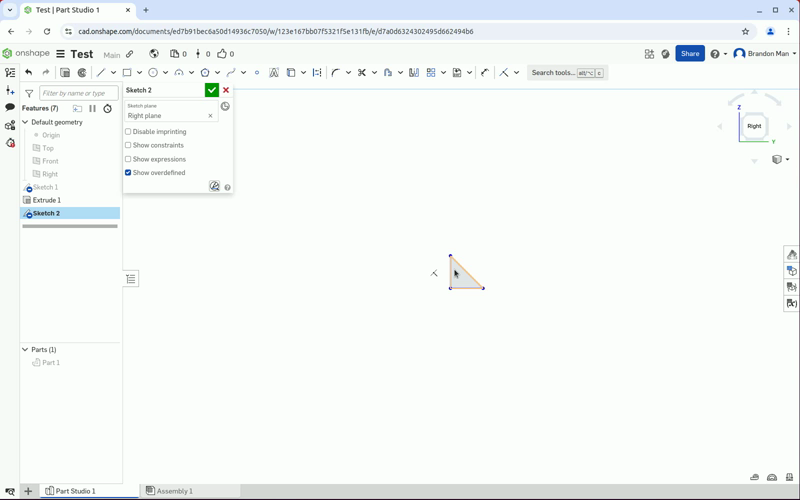
scroll(6)
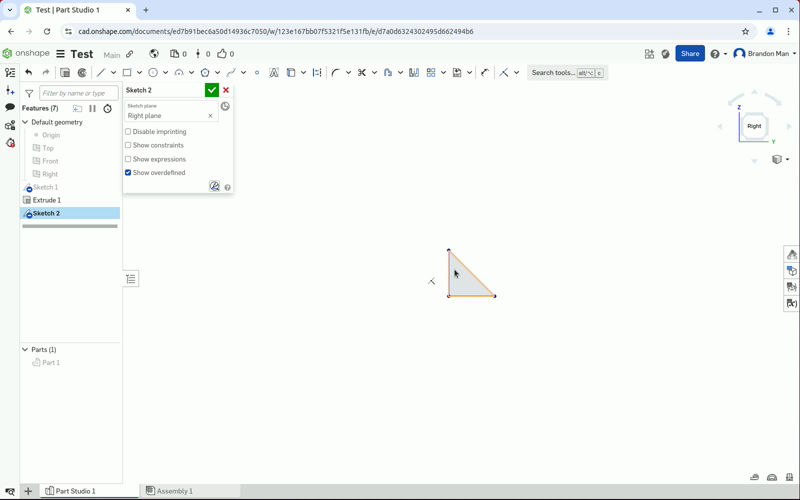
scroll(6)
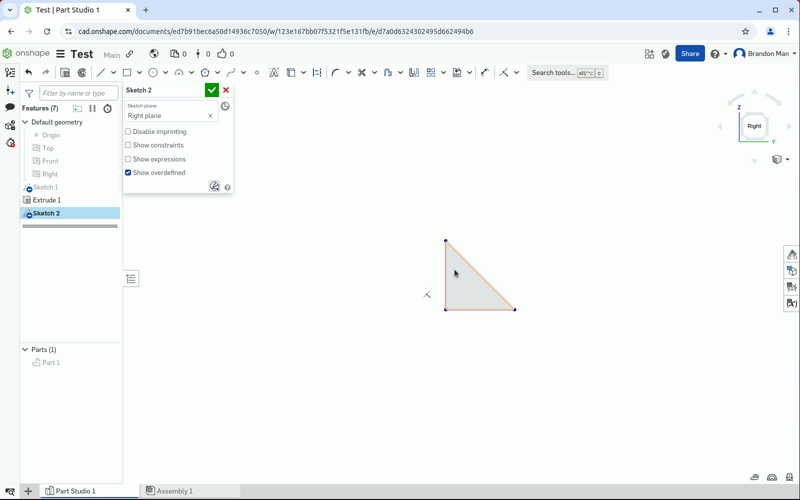
scroll(6)
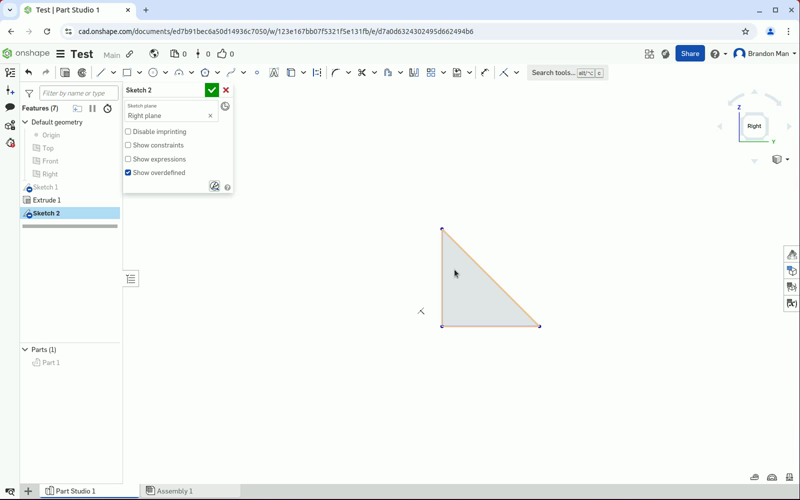
scroll(6)
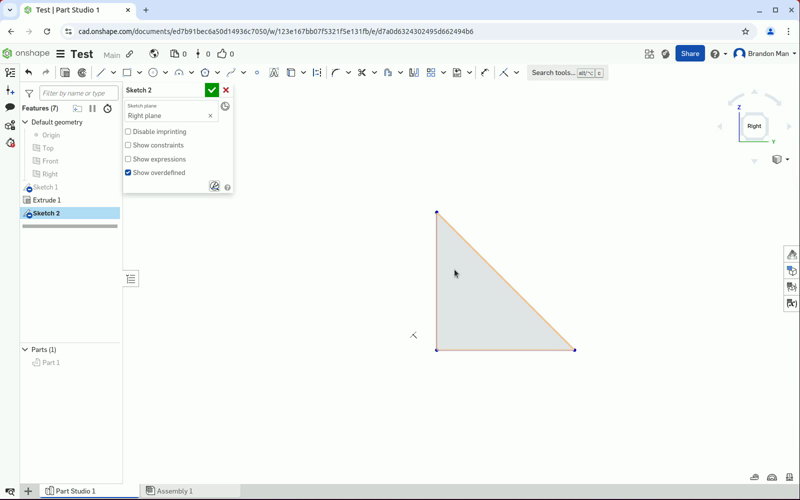
scroll(6)
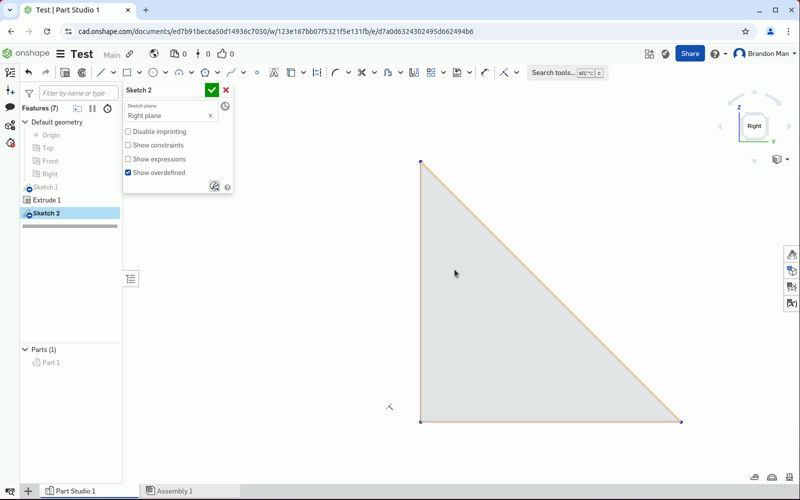
click(454, 269)
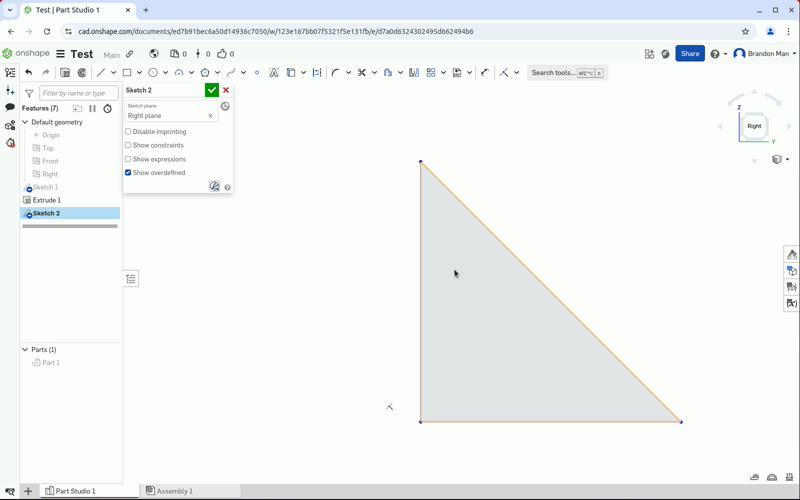
scroll(-6)
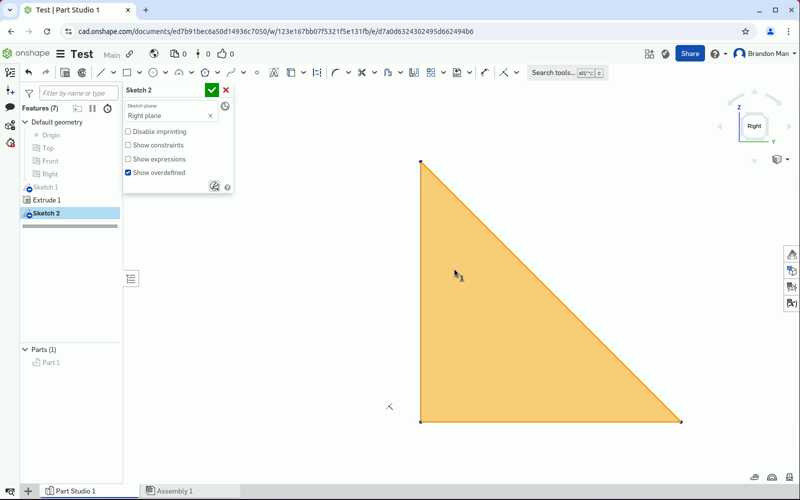
scroll(-6)
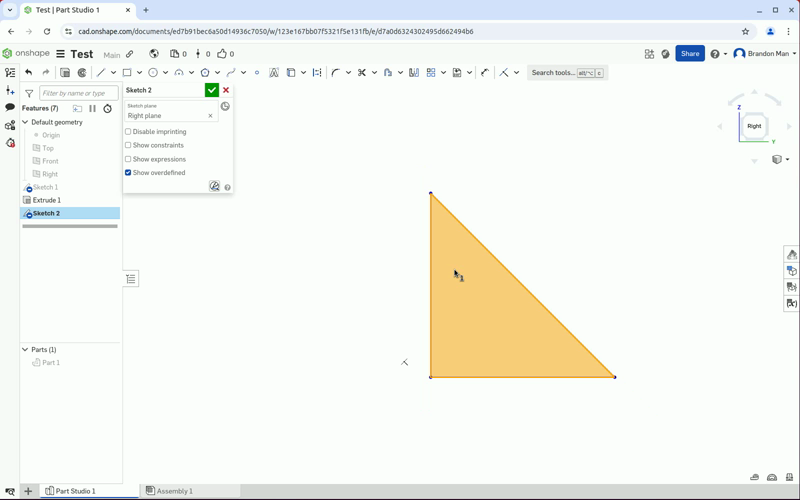
scroll(-6)
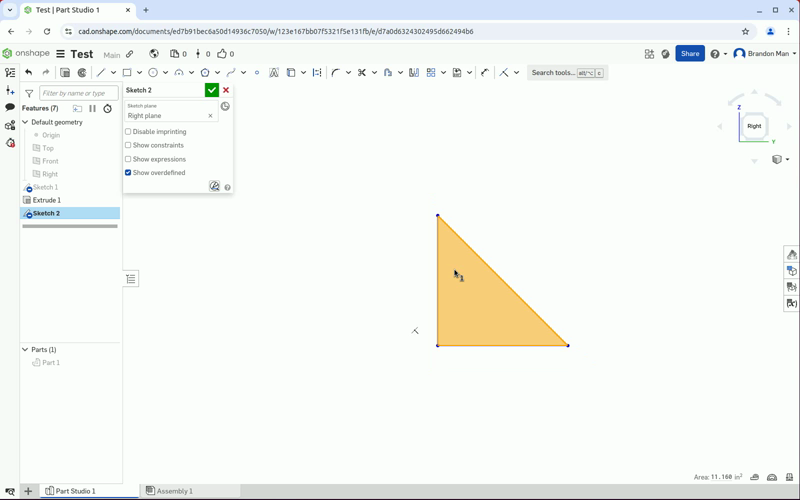
scroll(-6)
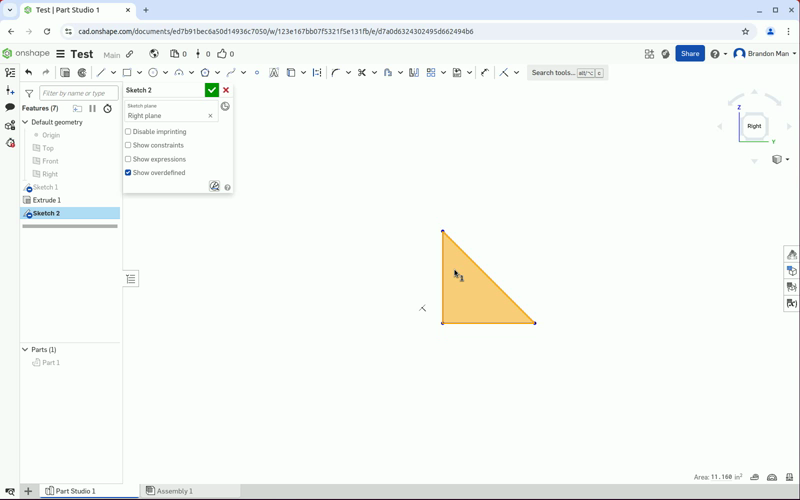
scroll(-6)
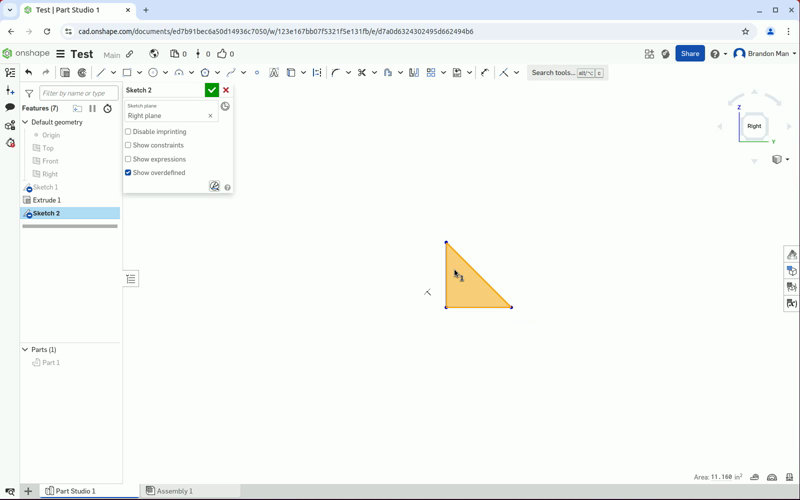
scroll(-6)
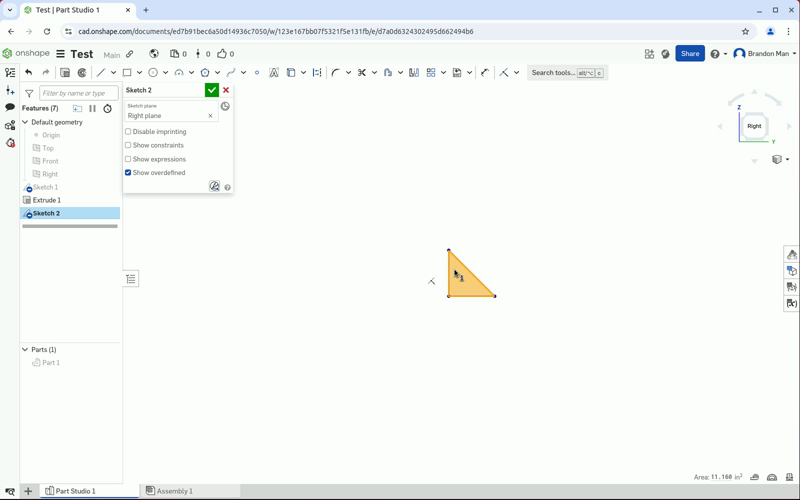
scroll(-6)
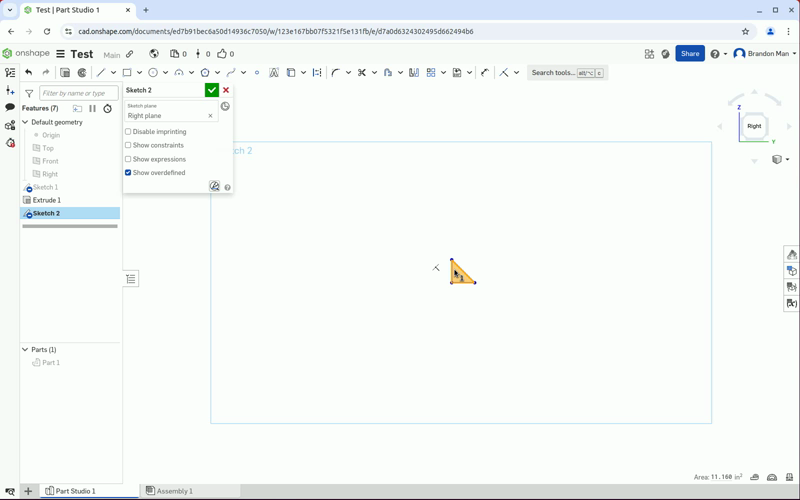
mouse_move(73, 352)
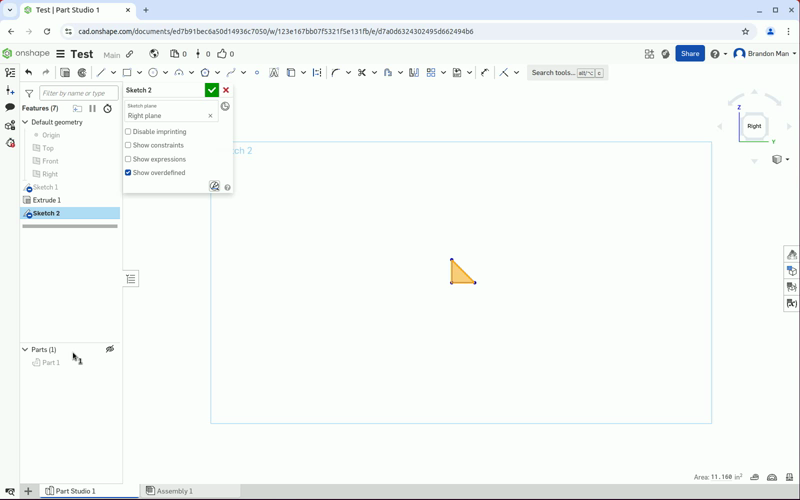
key(shift+y)
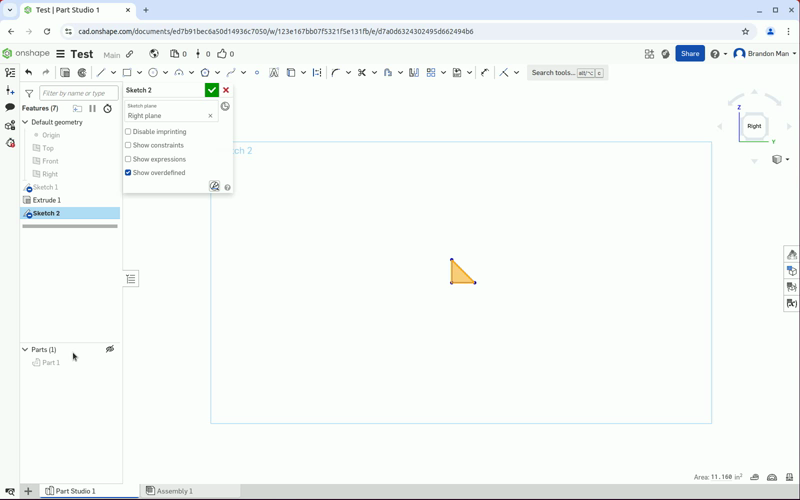
key(shift+e)
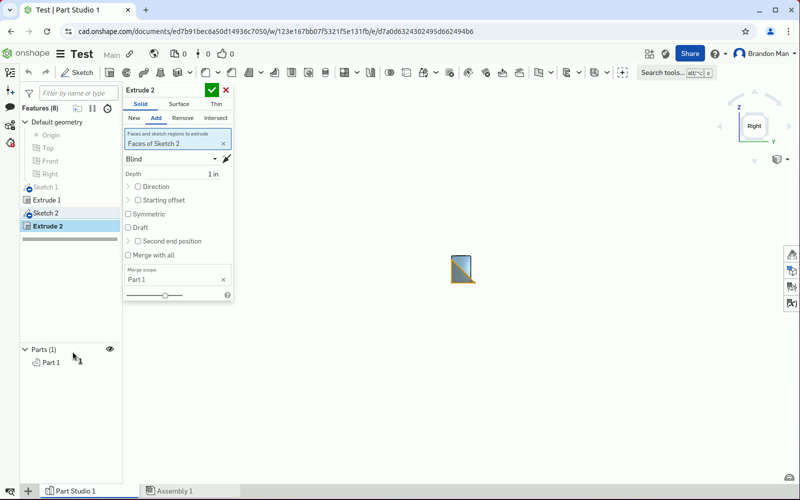
mouse_move(143, 106)
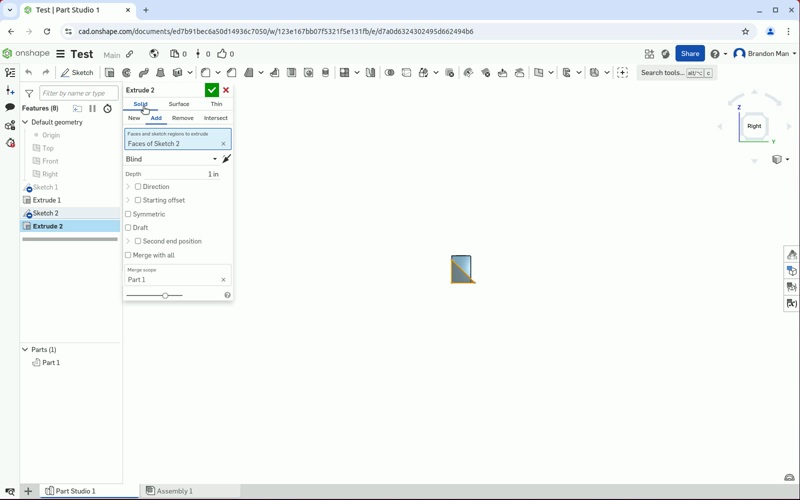
click(143, 106)
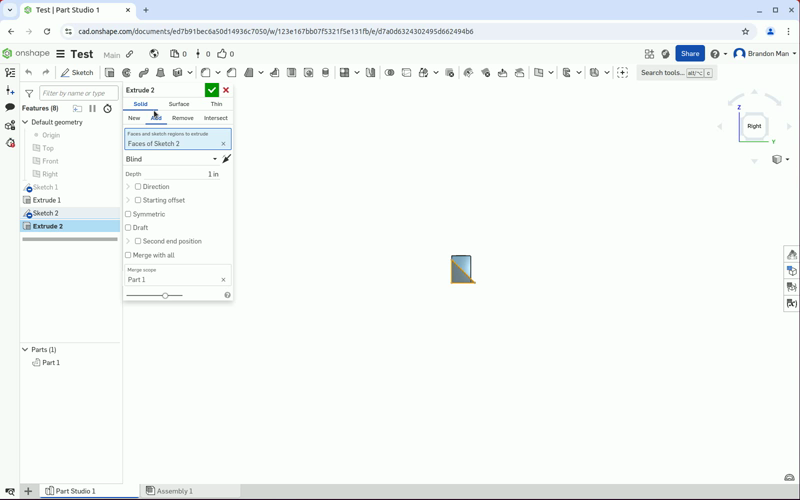
mouse_move(186, 120)
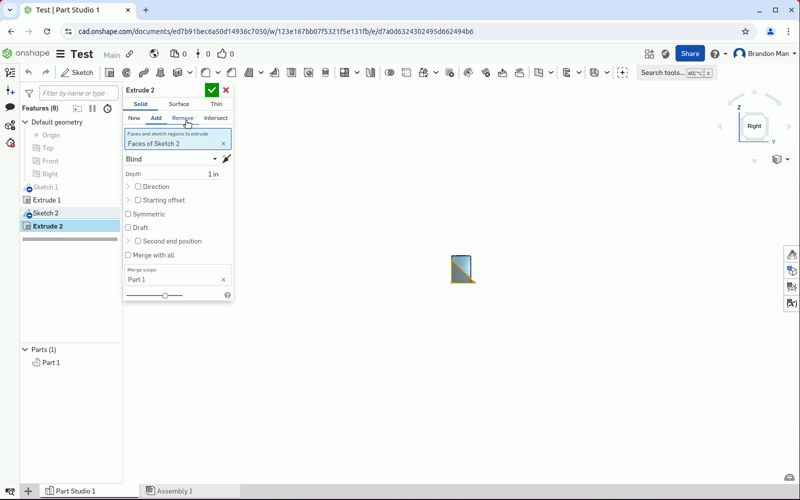
click(186, 120)
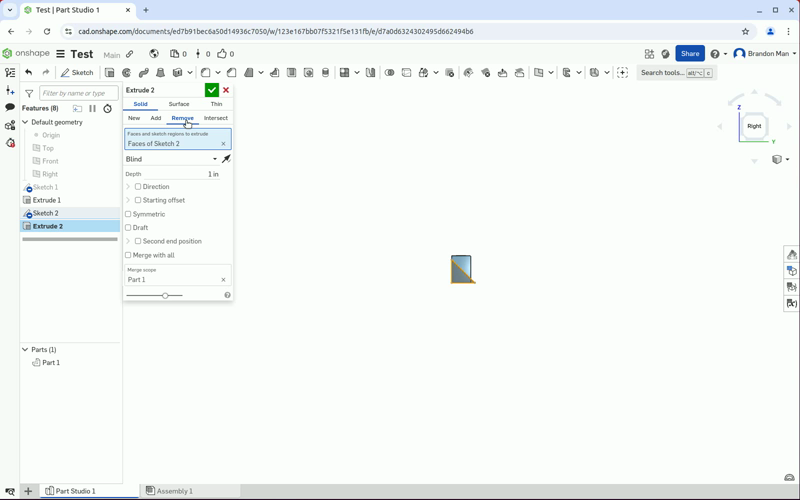
key(tab, 4)
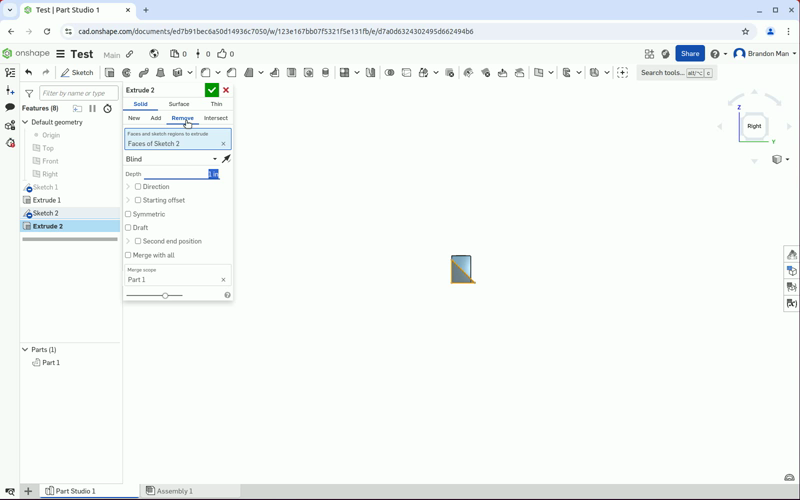
text(6.258)
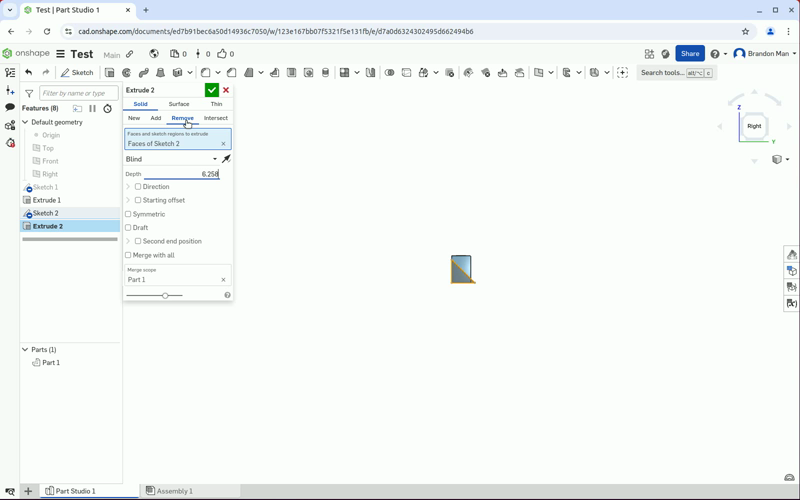
key(tab, 3)
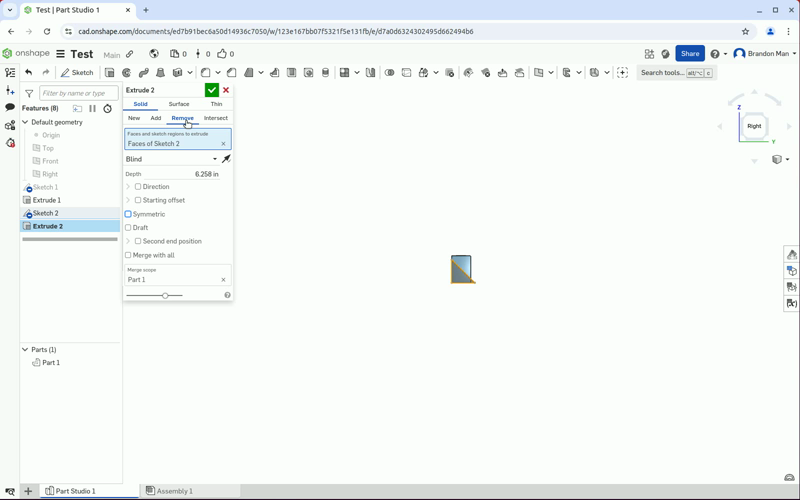
key(space)
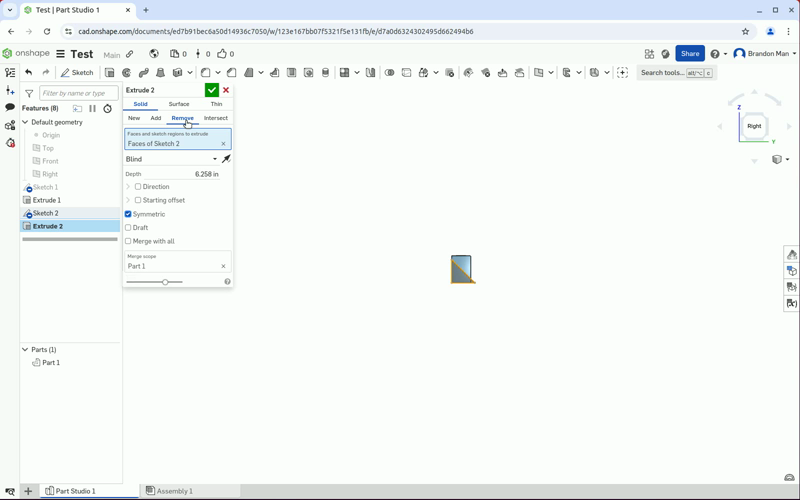
key(tab, 2)
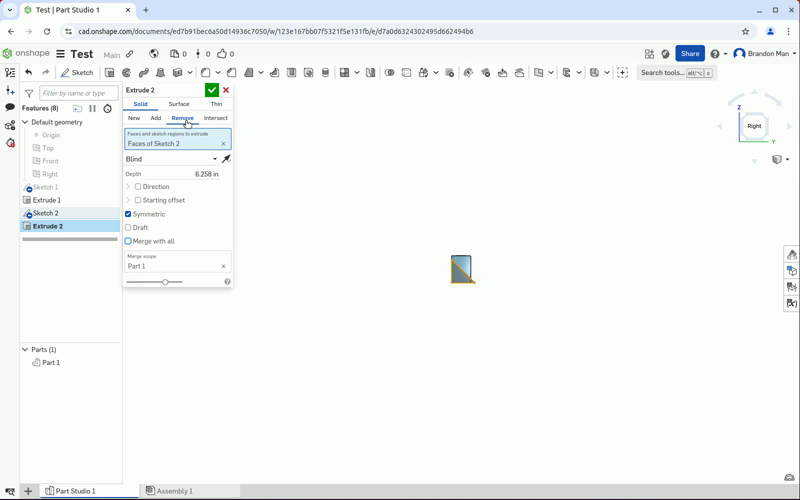
key(space)
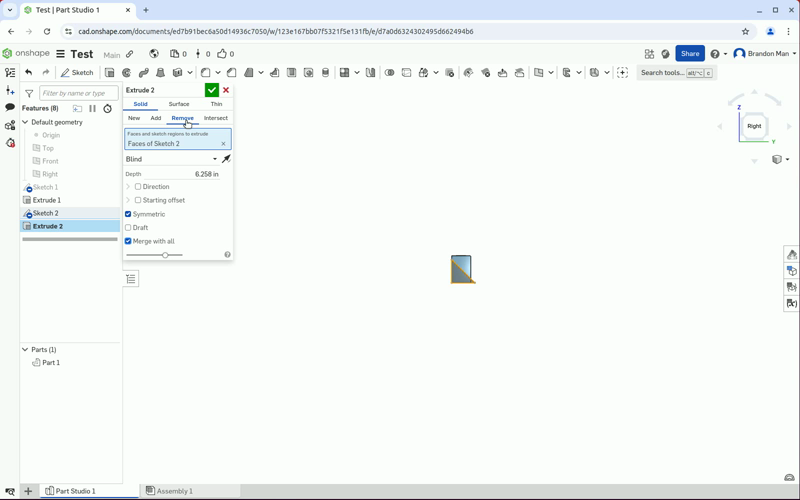
key(enter)
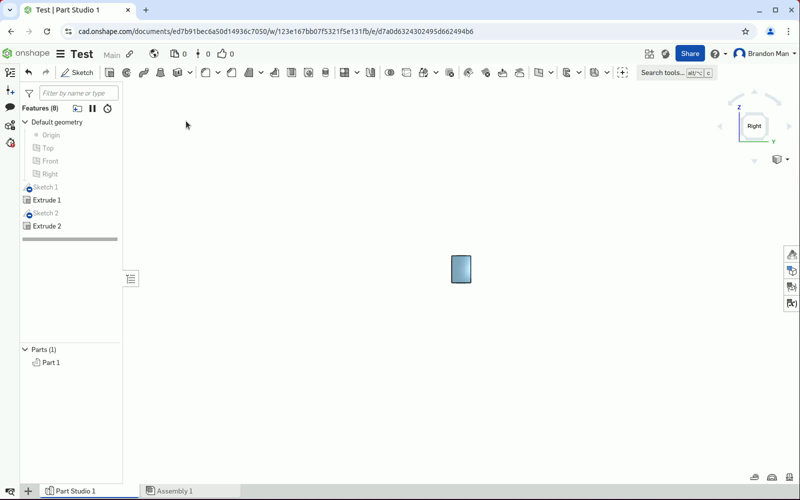
key(shift+h)
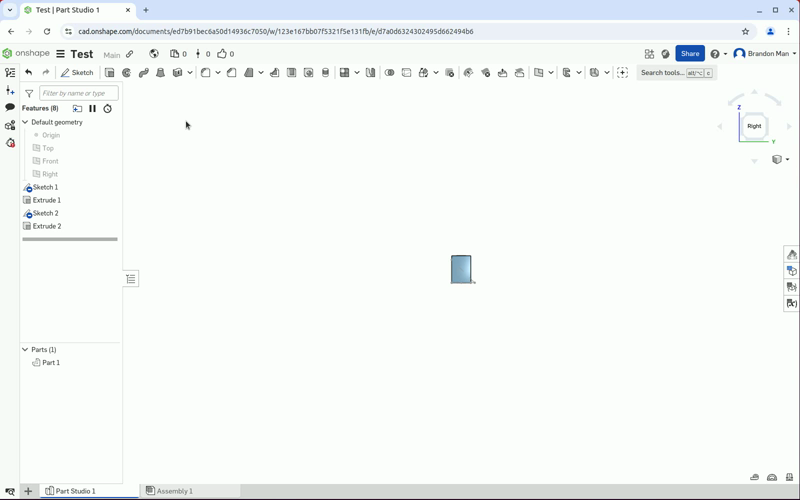
key(shift+h)
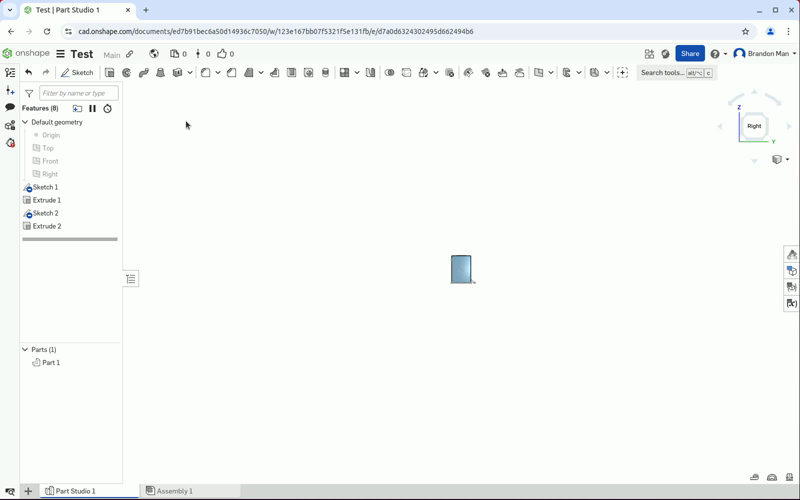
key(shift+7)
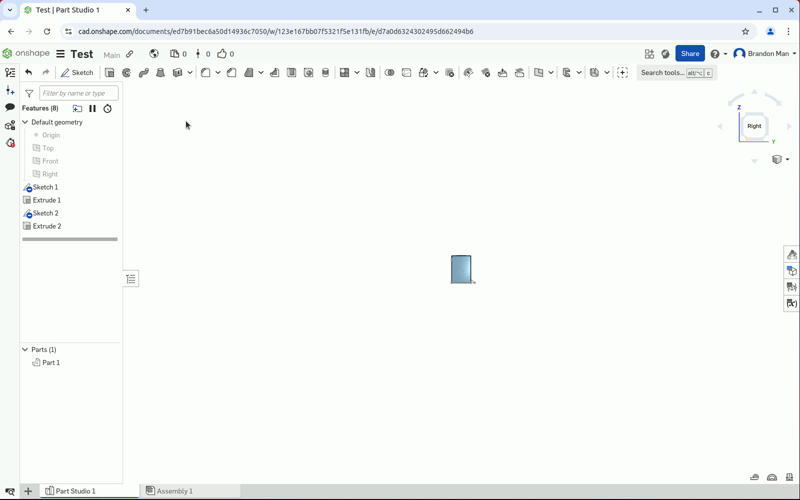
key(right, 2)
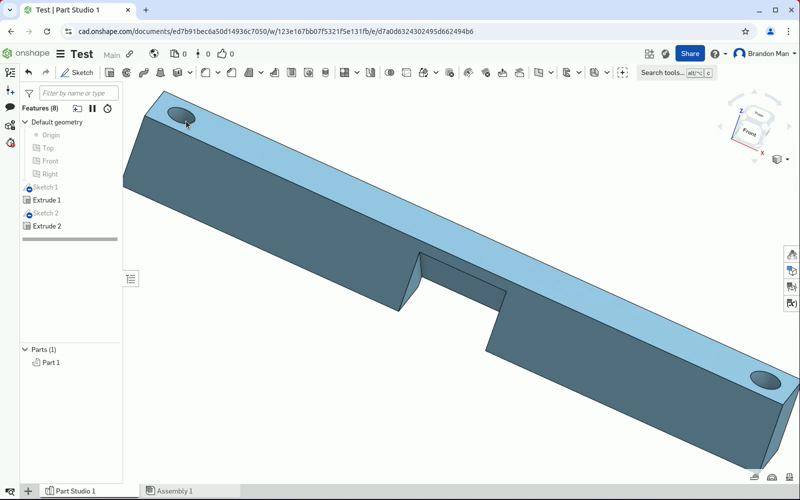
key(down, 2)
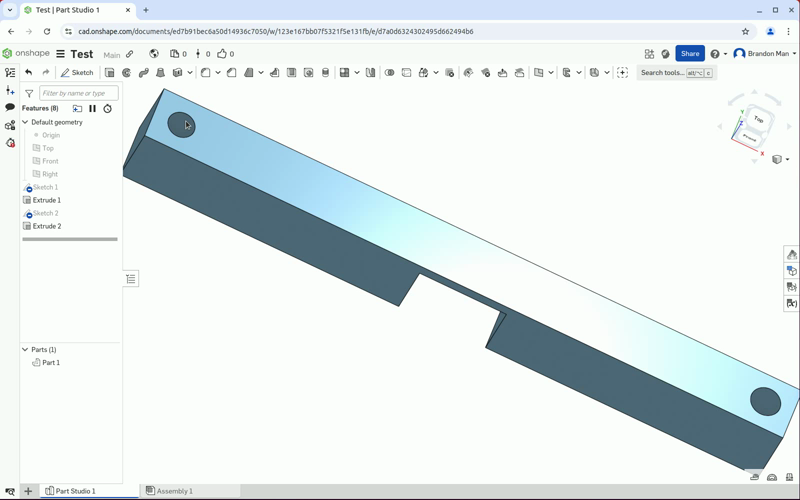
key(up, 2)
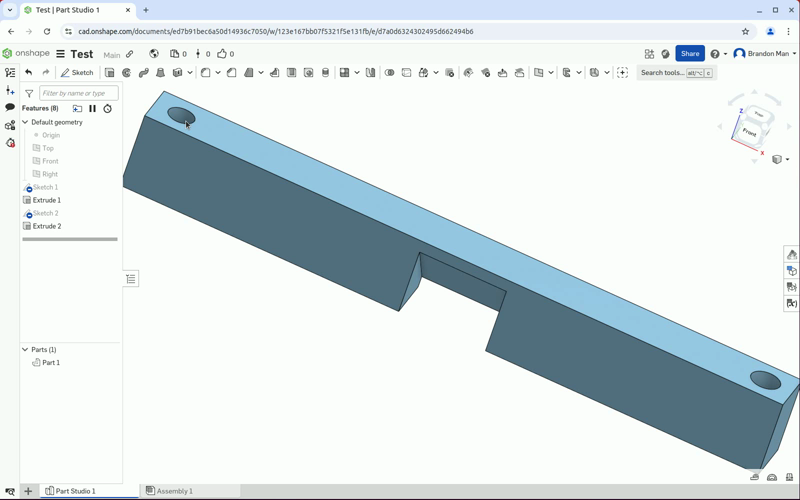
key(left, 2)
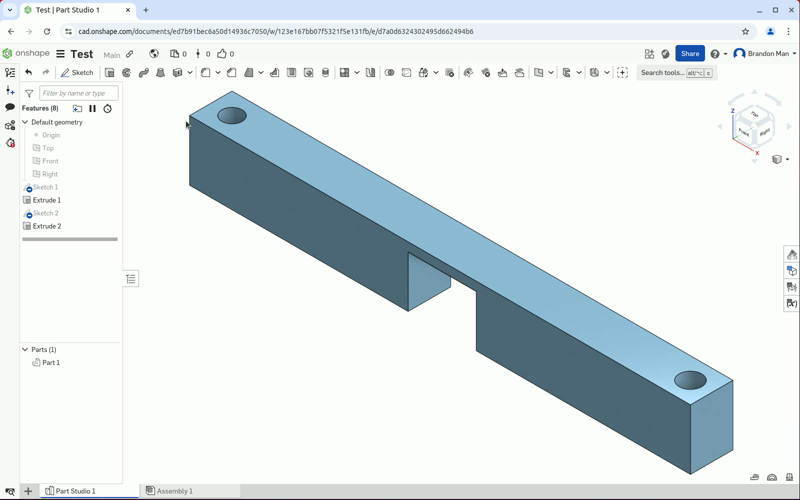
mouse_move(73, 189)
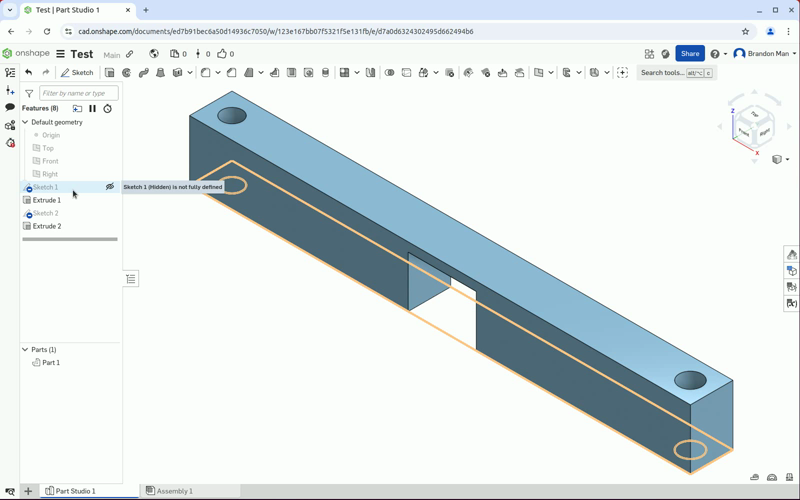
click(73, 189)